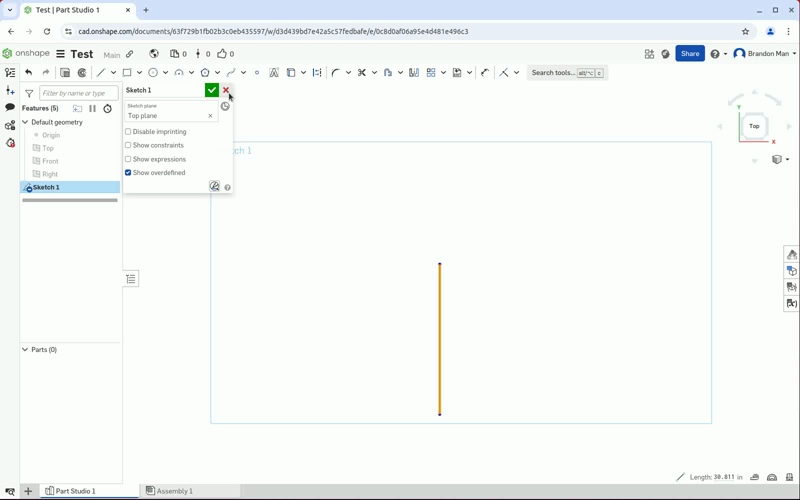
key(shift+h)
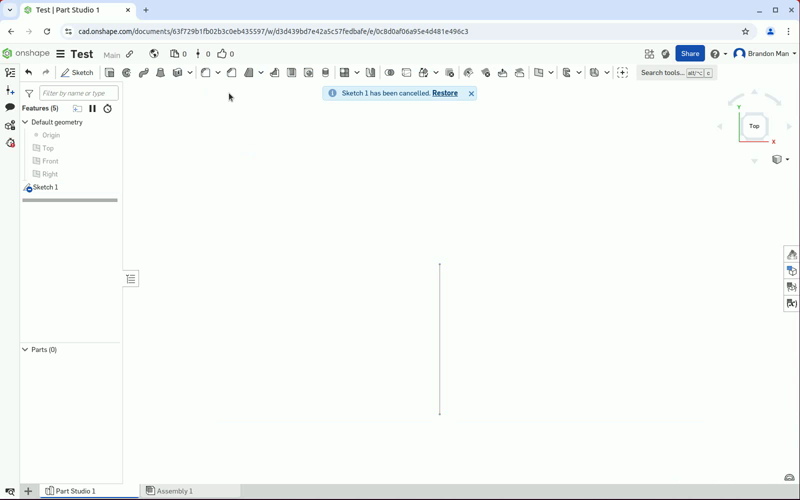
key(shift+s)
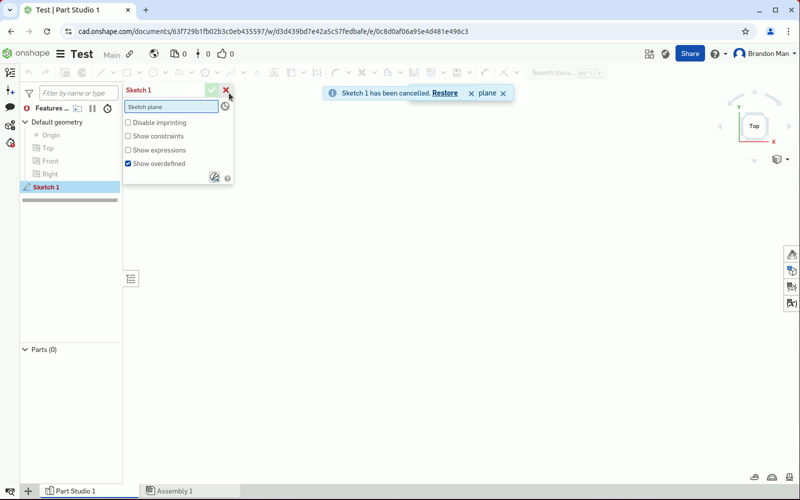
mouse_move(73, 150)
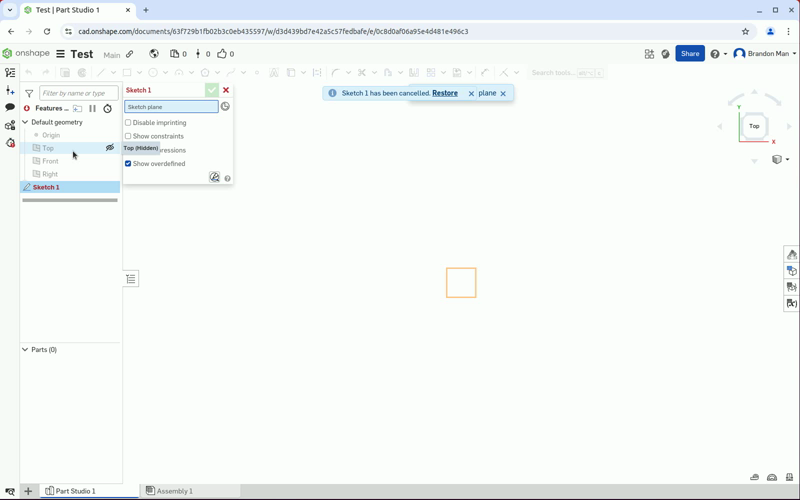
click(73, 150)
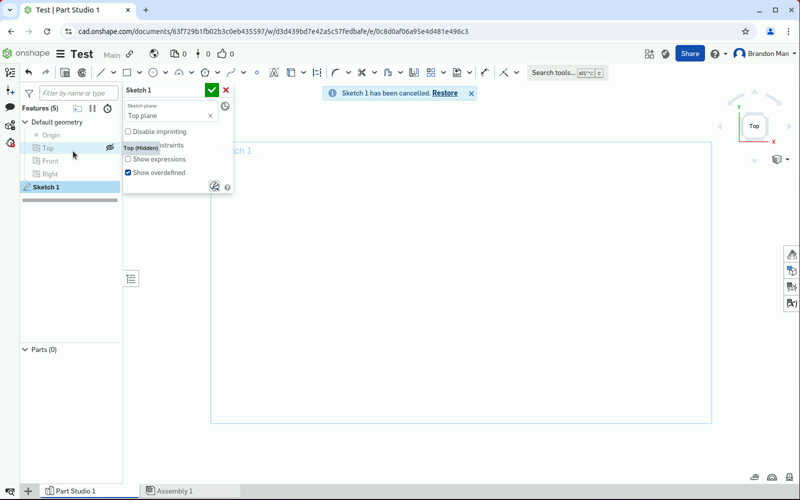
mouse_move(73, 352)
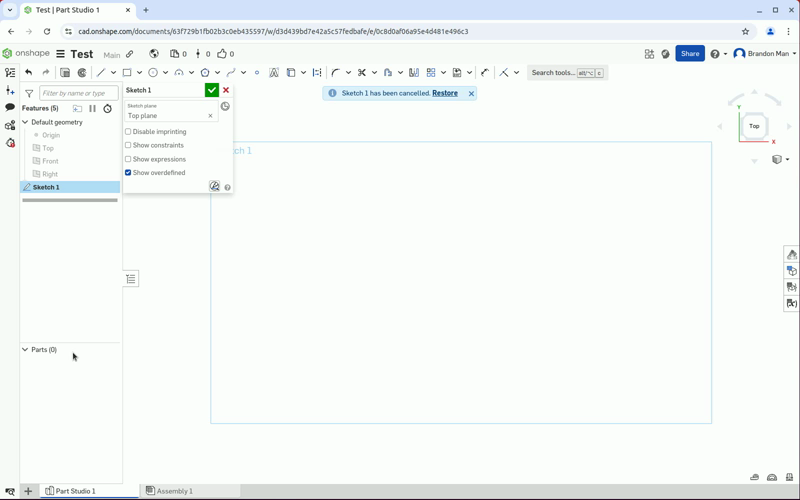
key(y)
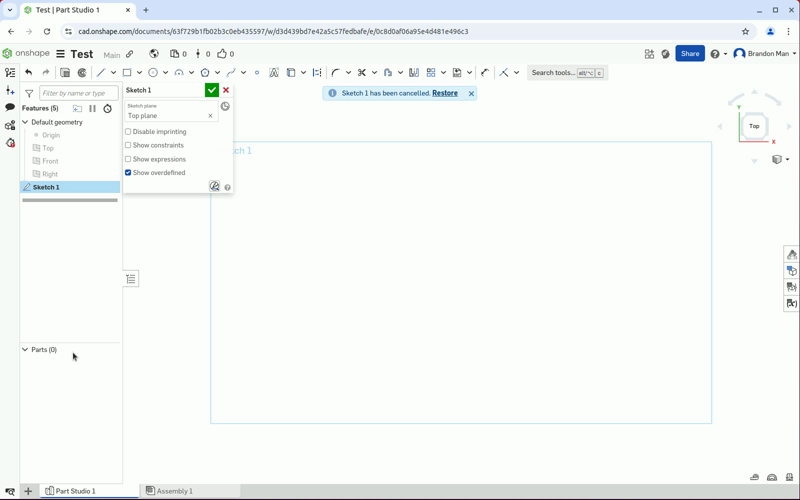
key(c)
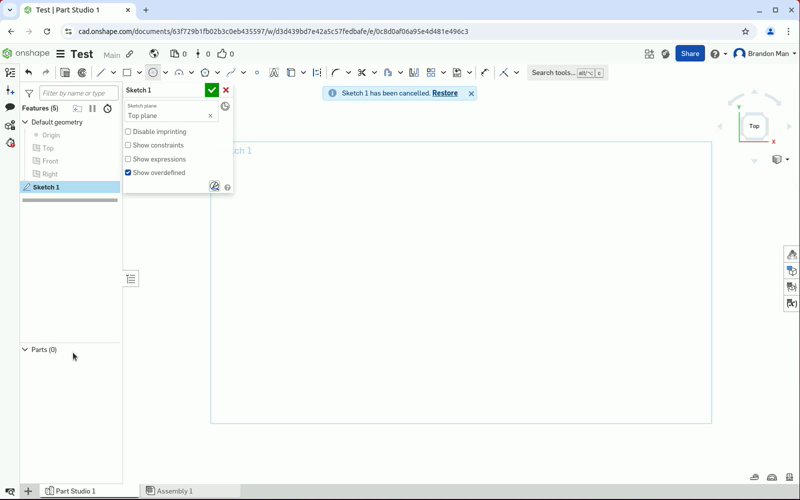
key_down(shift)
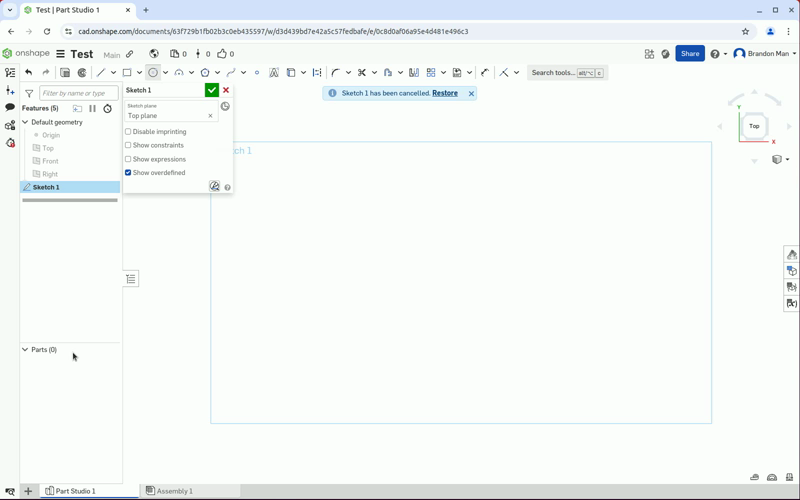
mouse_move(461, 282)
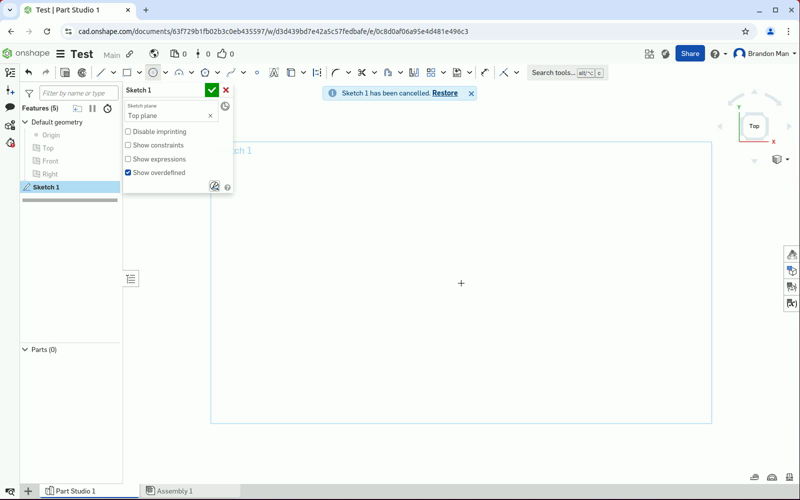
click(461, 282)
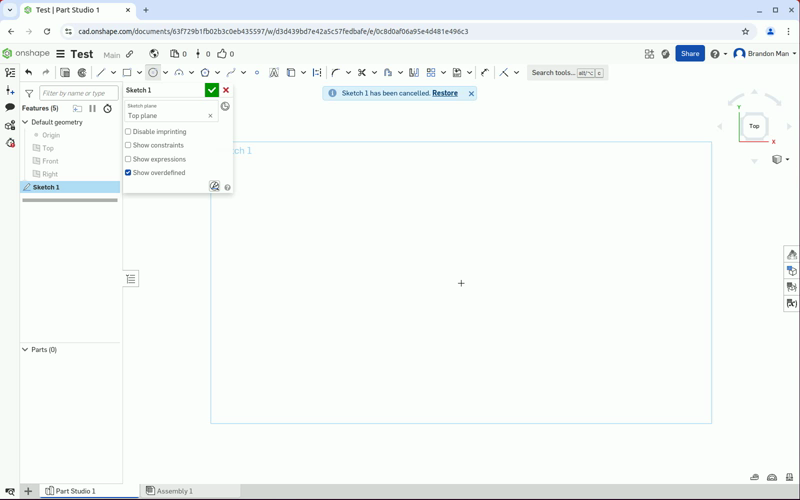
key_up(shift)
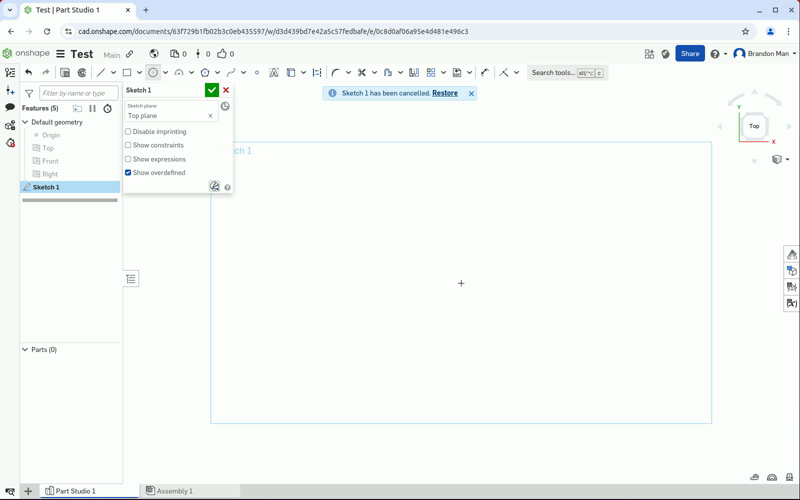
mouse_move(572, 282)
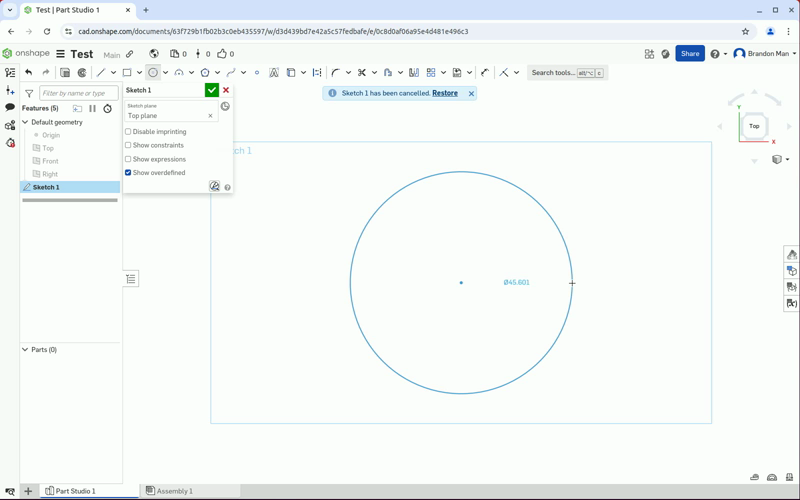
click(572, 282)
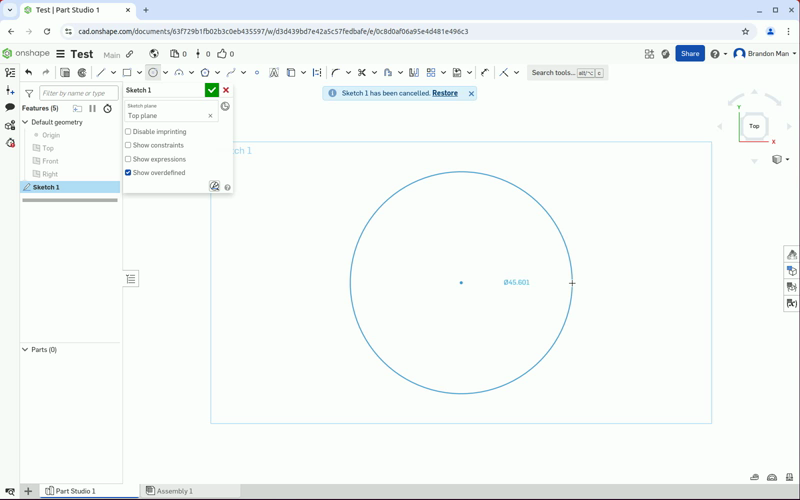
key(esc)
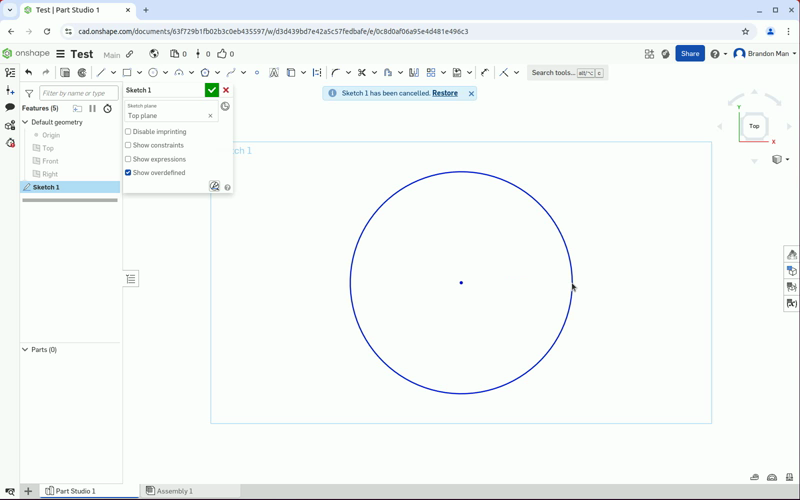
mouse_move(436, 336)
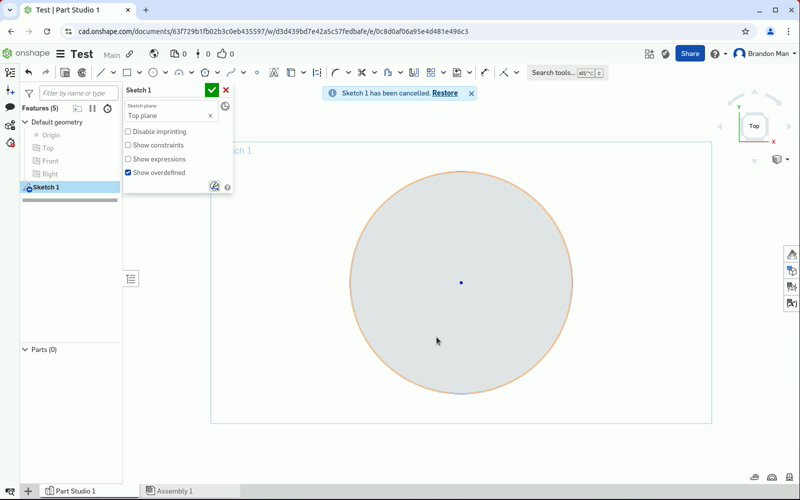
click(436, 336)
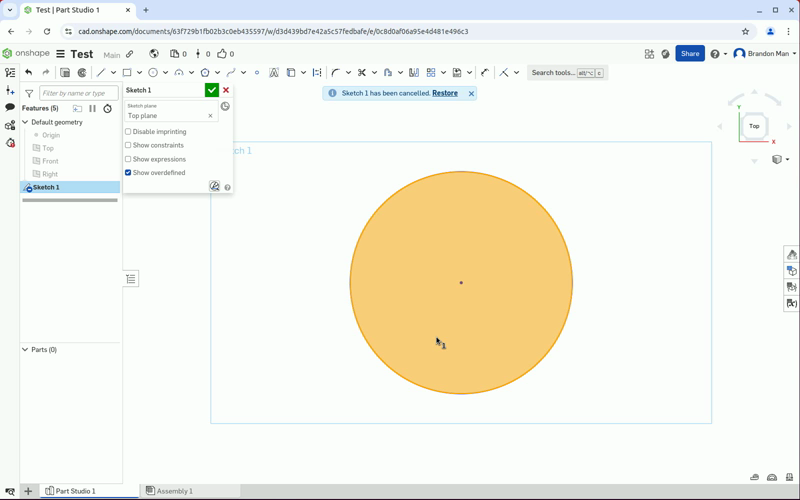
mouse_move(73, 352)
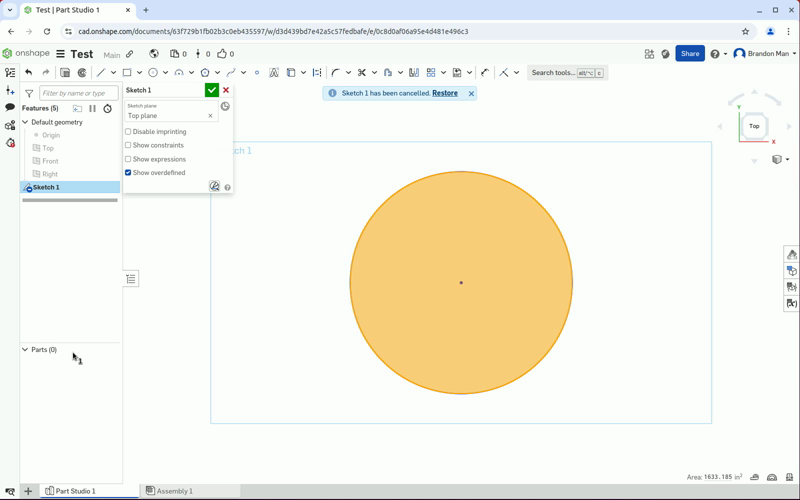
key(shift+y)
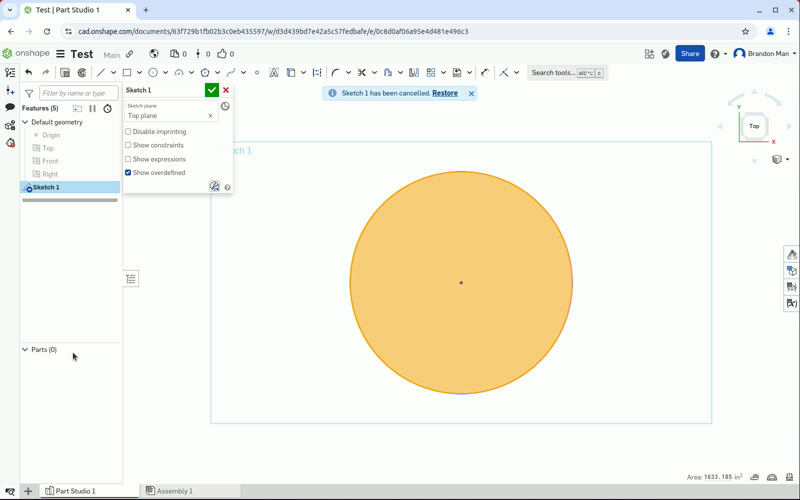
key(shift+e)
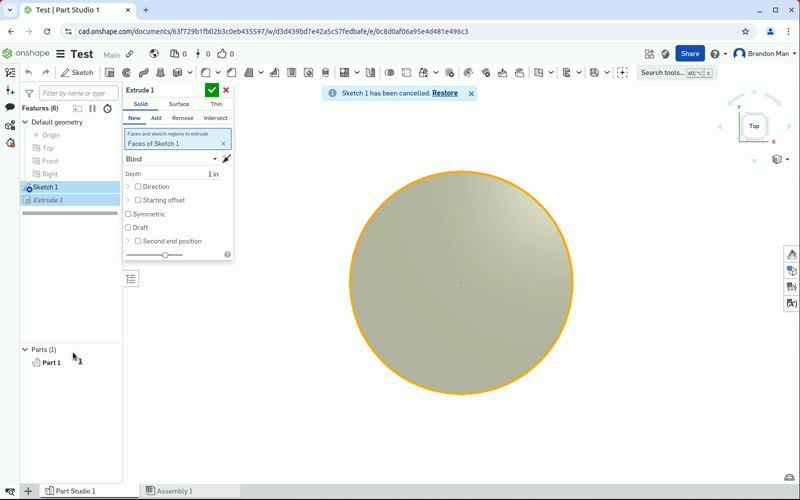
mouse_move(143, 106)
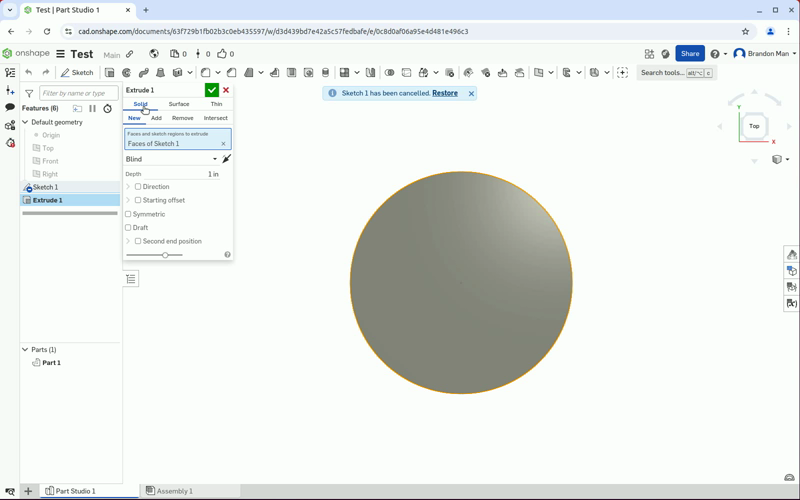
click(143, 106)
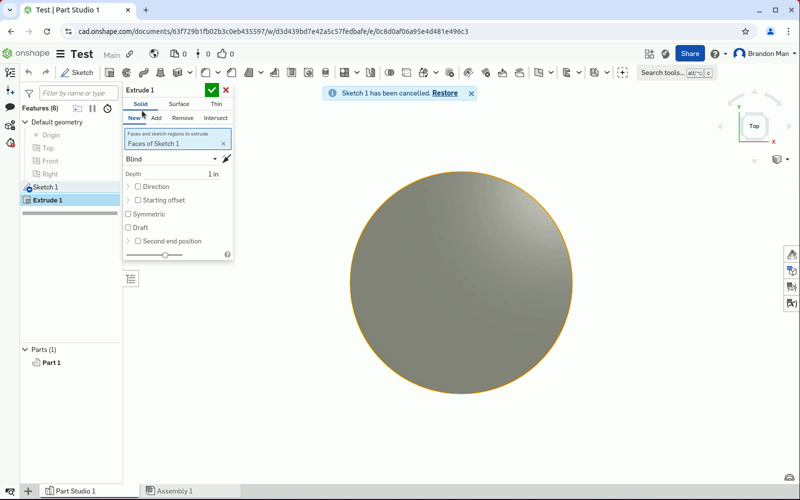
mouse_move(137, 120)
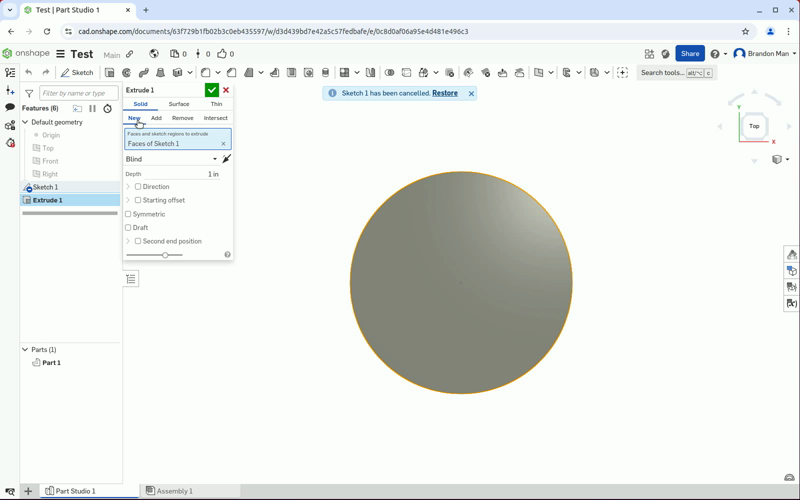
click(137, 120)
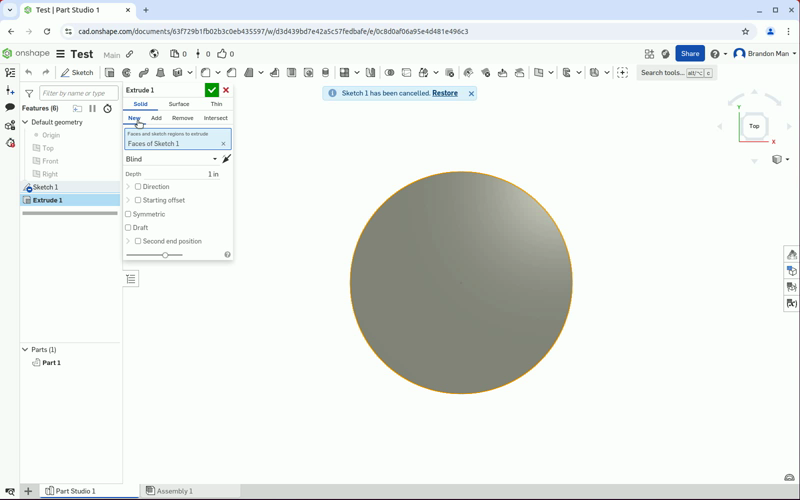
key(tab, 4)
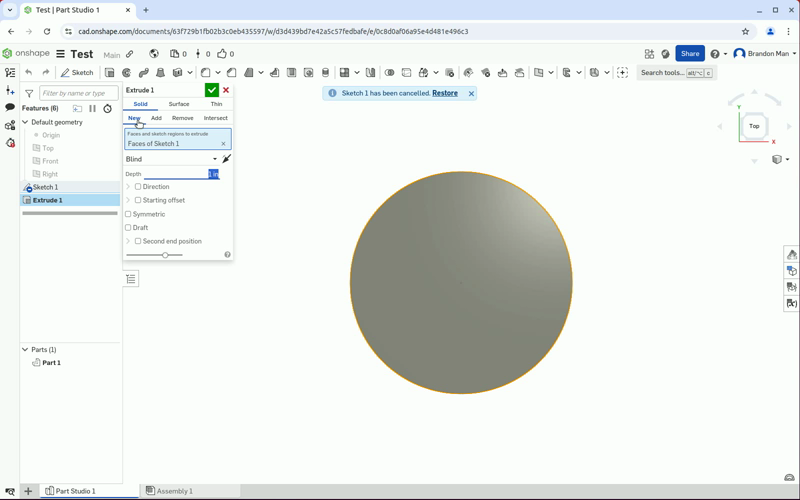
text(14.683)
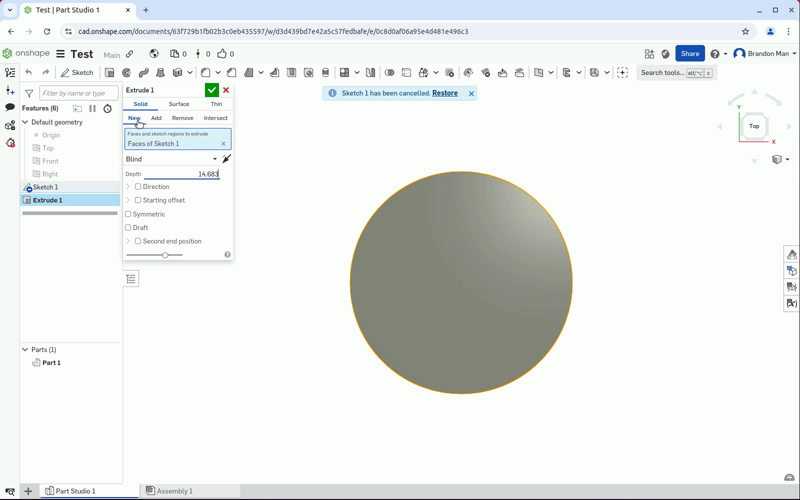
key(enter)
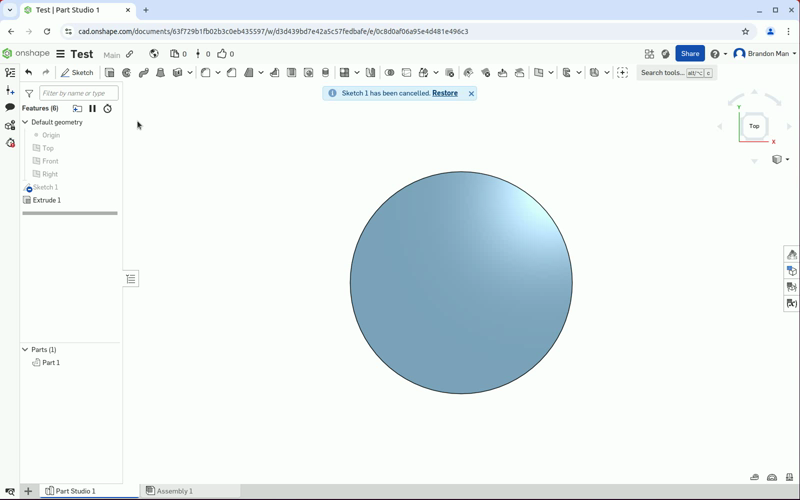
key(shift+h)
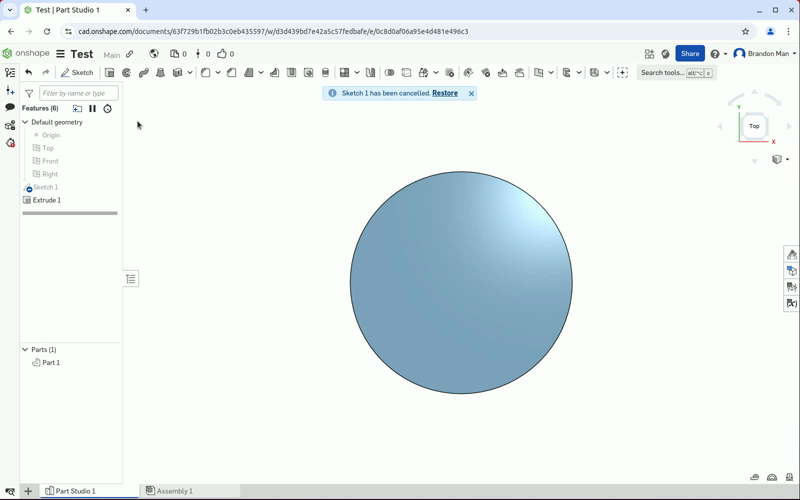
key(shift+h)
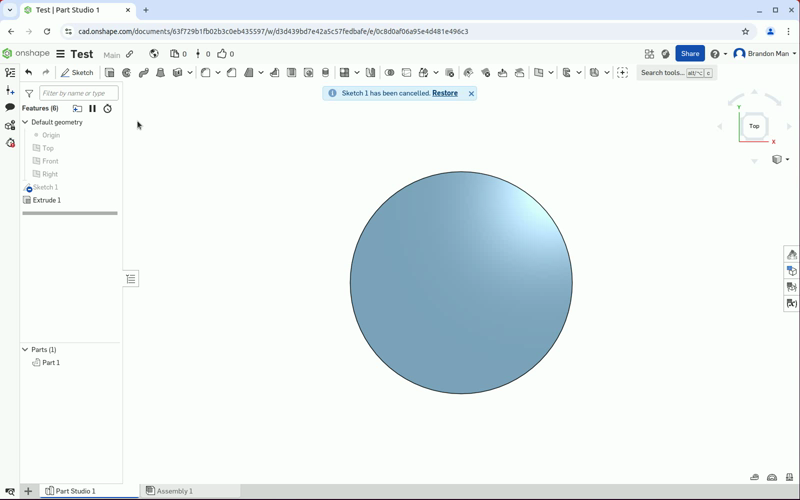
mouse_move(73, 189)
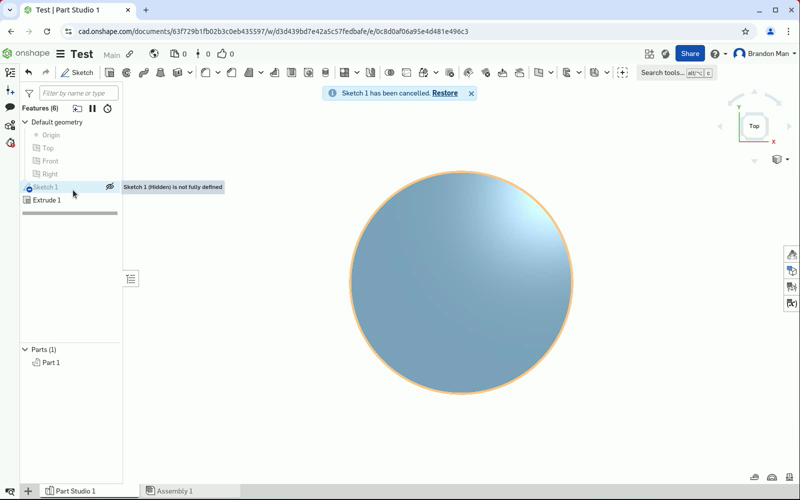
click(73, 189)
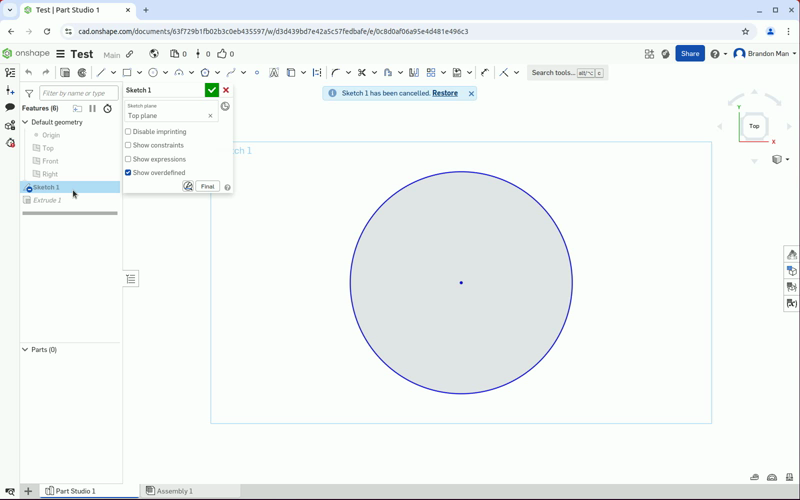
mouse_move(229, 92)
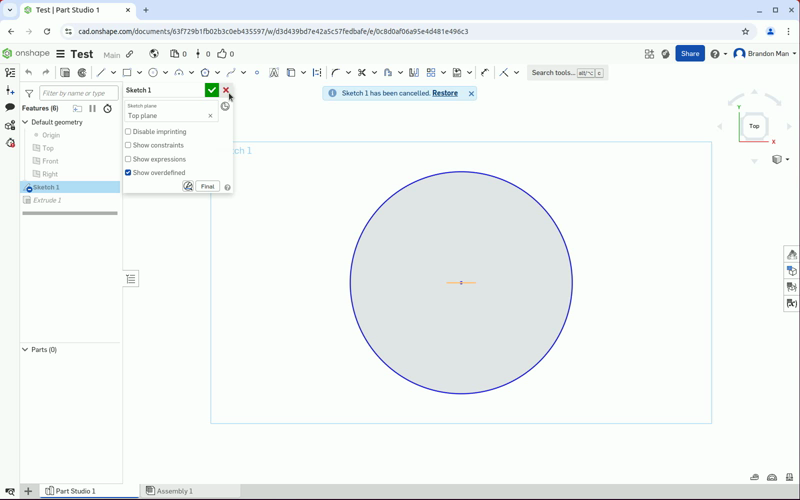
click(229, 92)
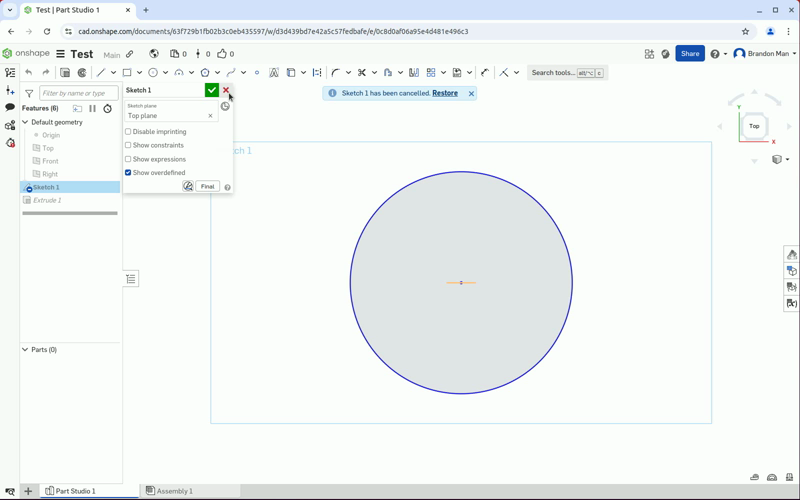
key(shift+s)
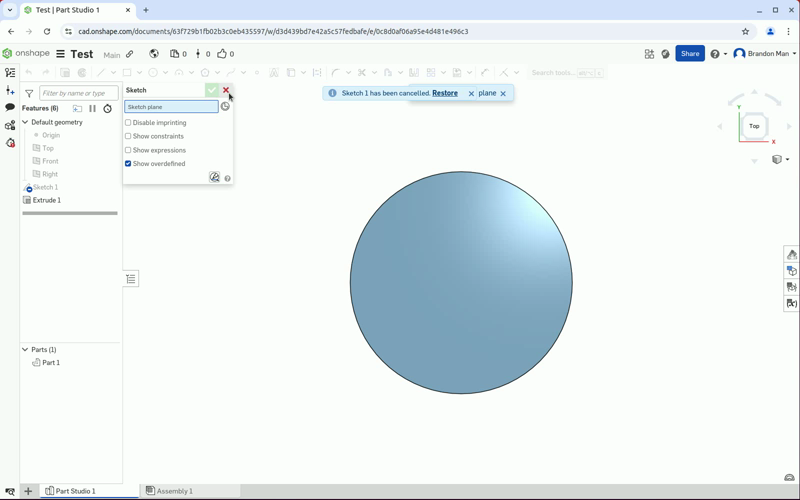
mouse_move(73, 150)
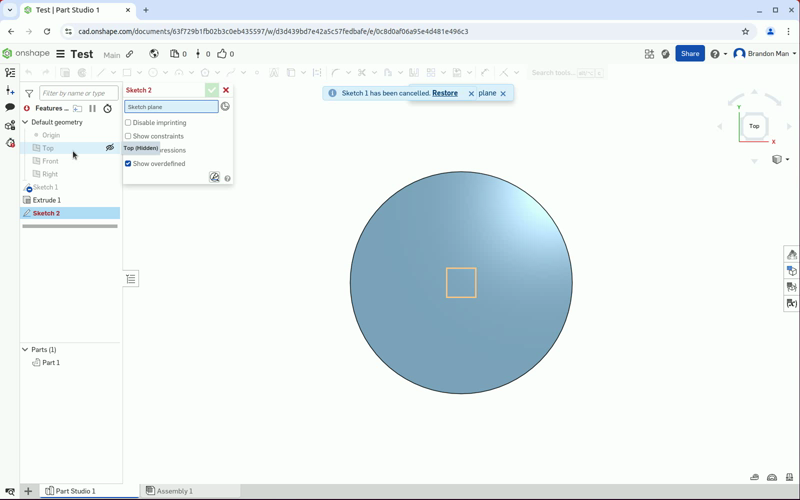
click(73, 150)
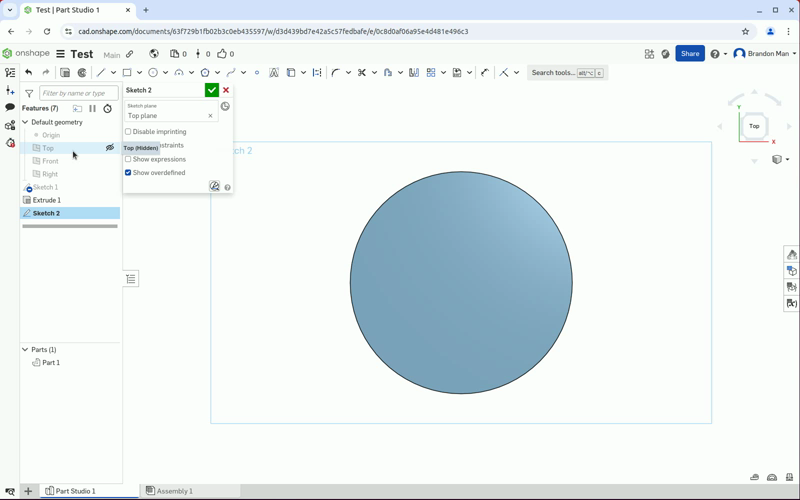
mouse_move(73, 352)
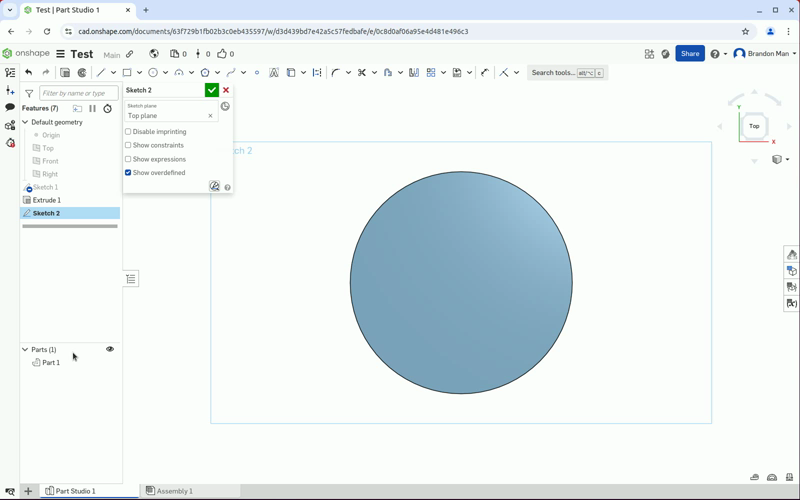
key(y)
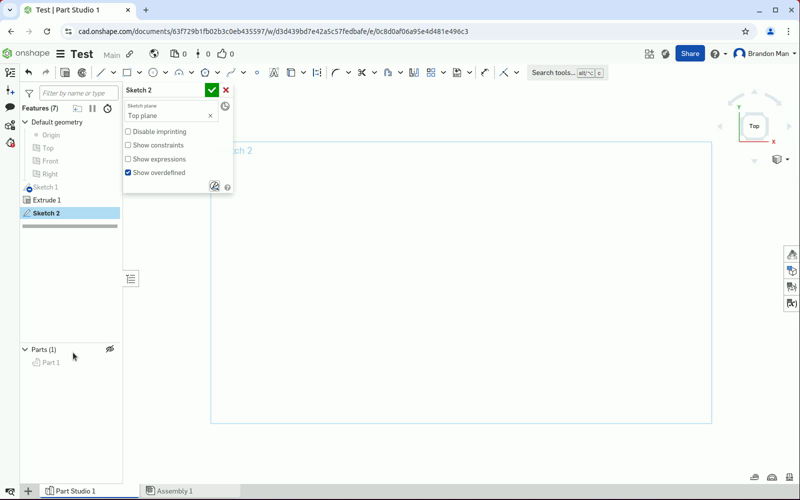
key(c)
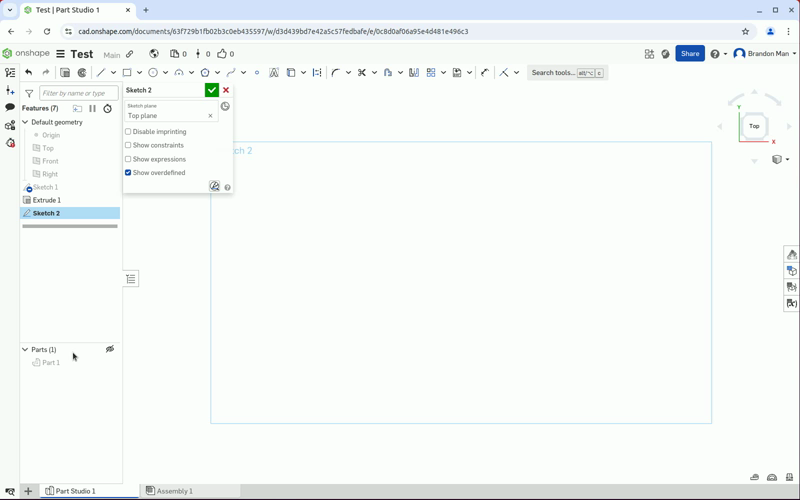
key_down(shift)
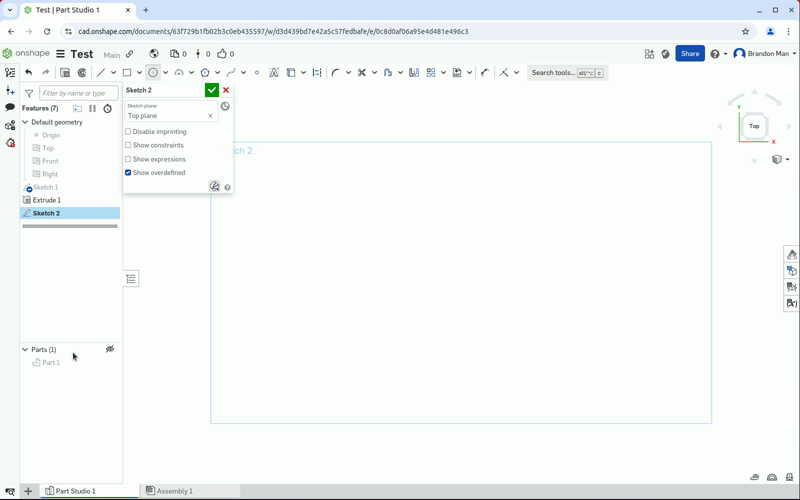
mouse_move(461, 282)
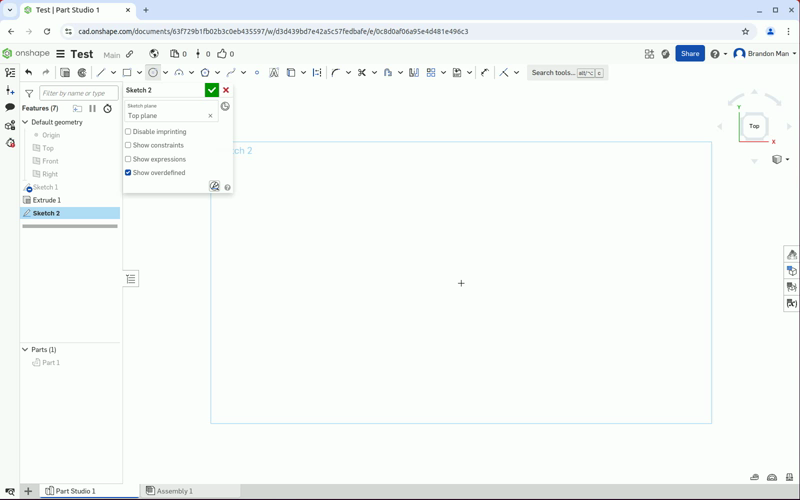
click(461, 282)
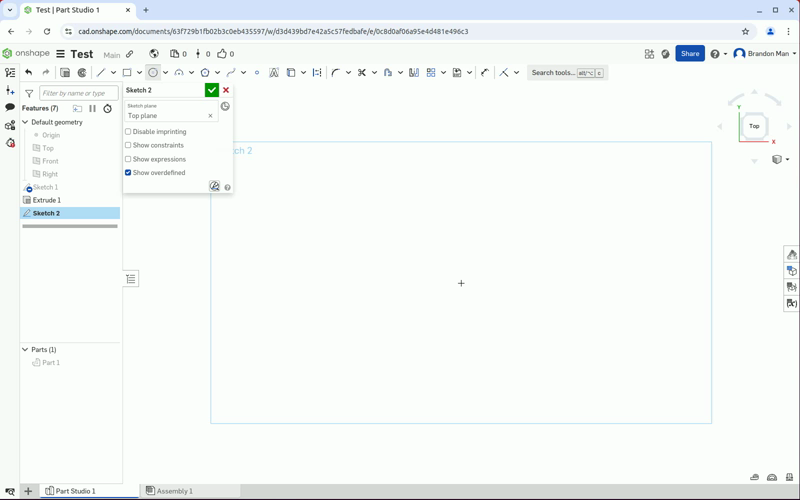
key_up(shift)
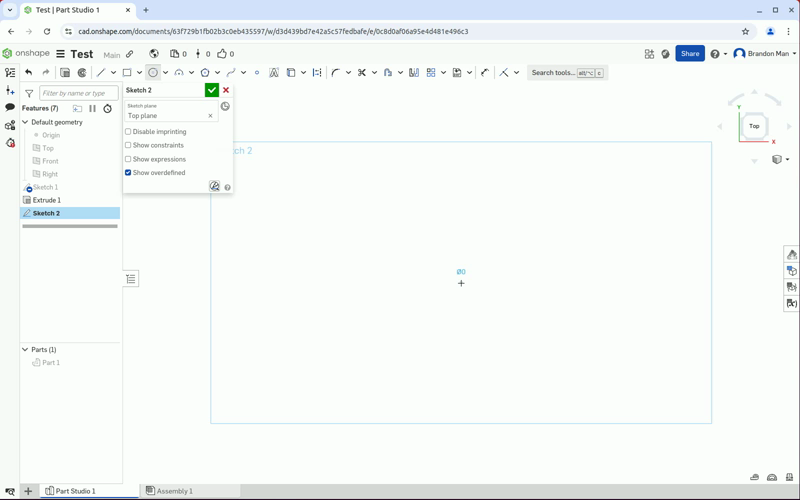
mouse_move(549, 282)
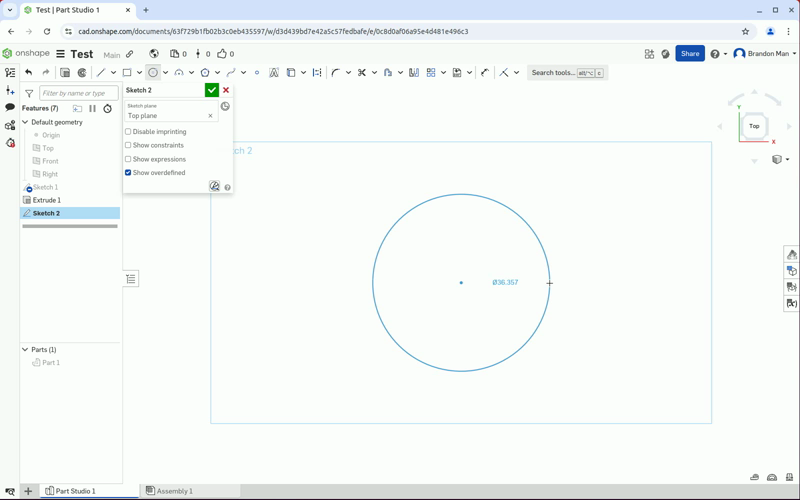
click(549, 282)
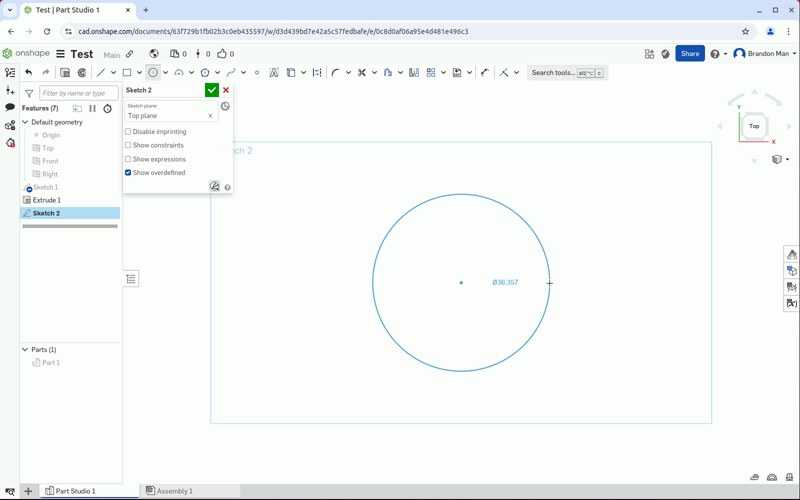
key(esc)
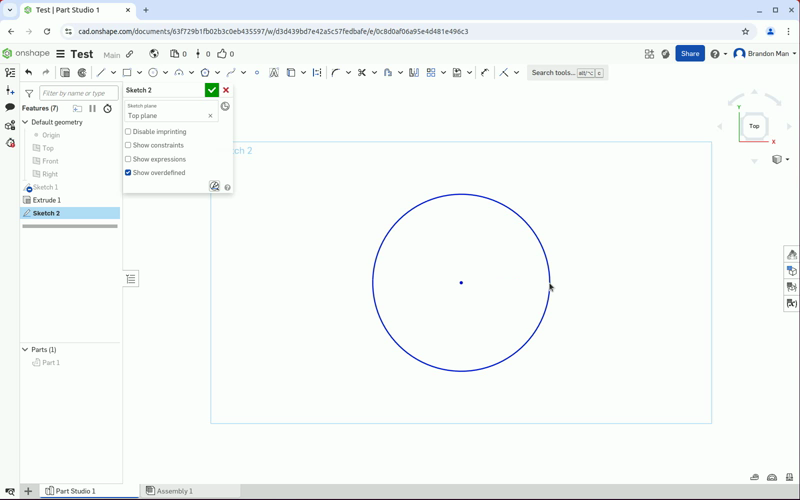
mouse_move(409, 267)
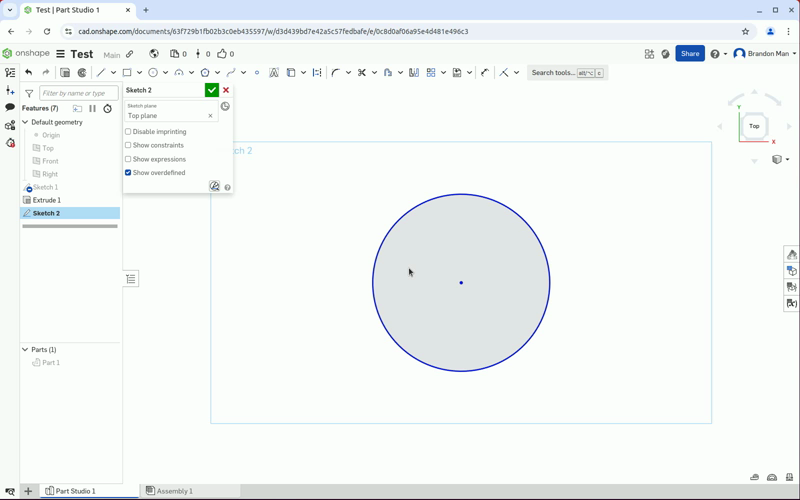
click(409, 267)
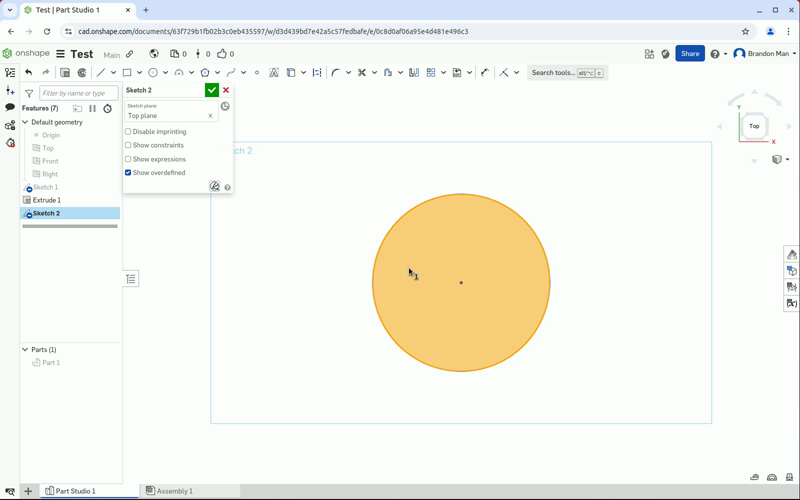
mouse_move(73, 352)
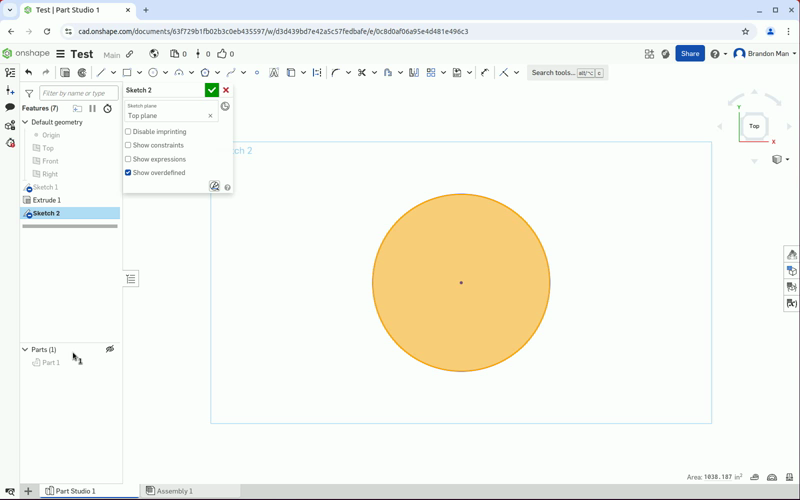
key(shift+y)
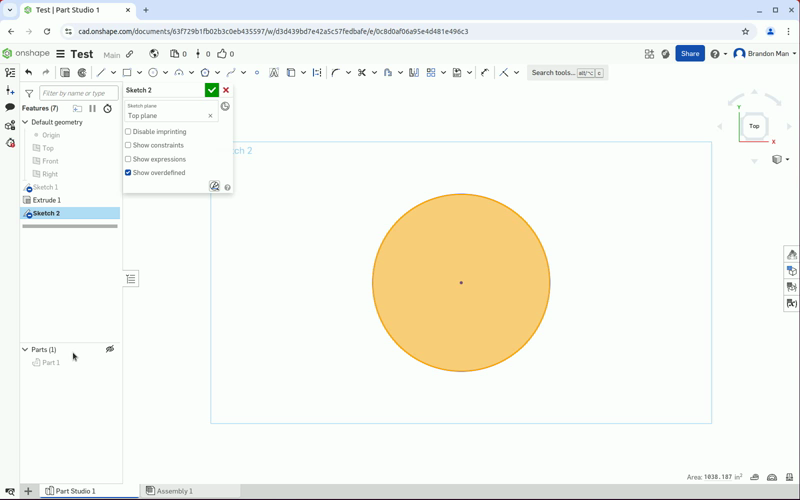
key(shift+e)
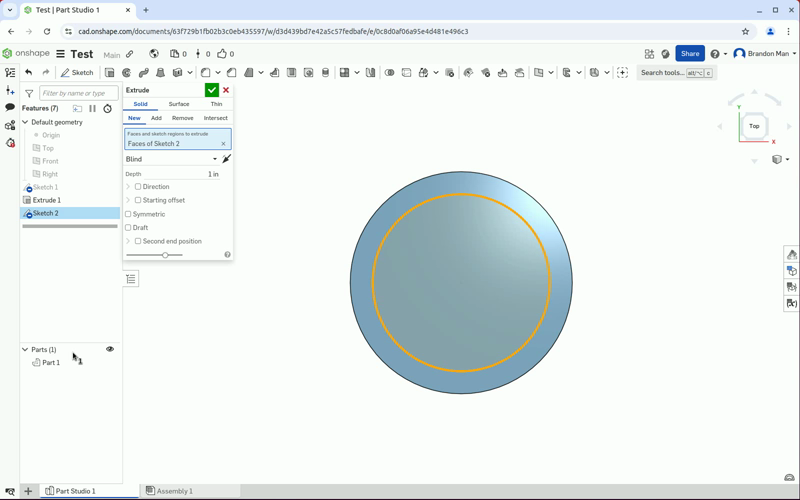
mouse_move(143, 106)
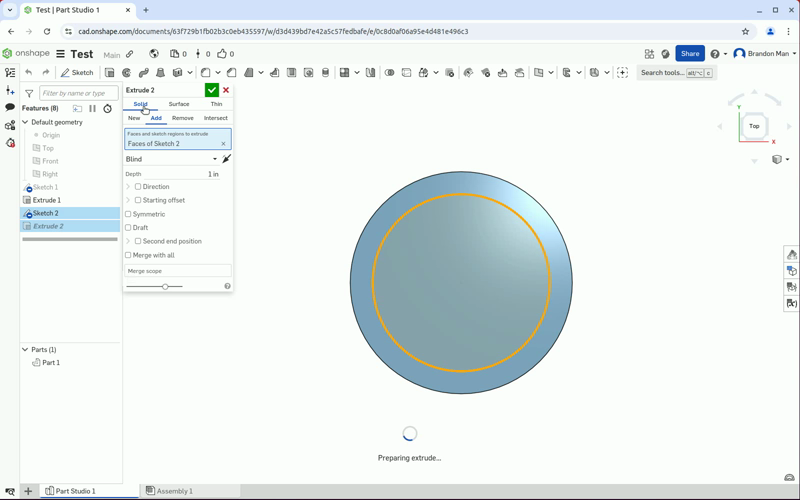
click(143, 106)
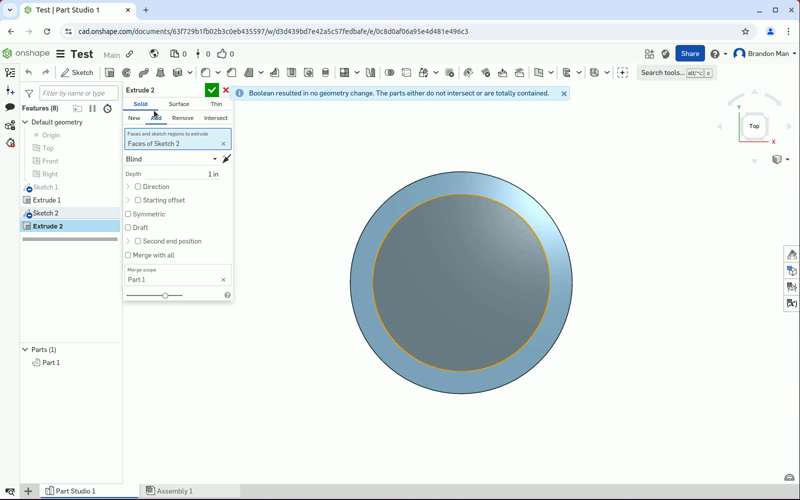
mouse_move(186, 120)
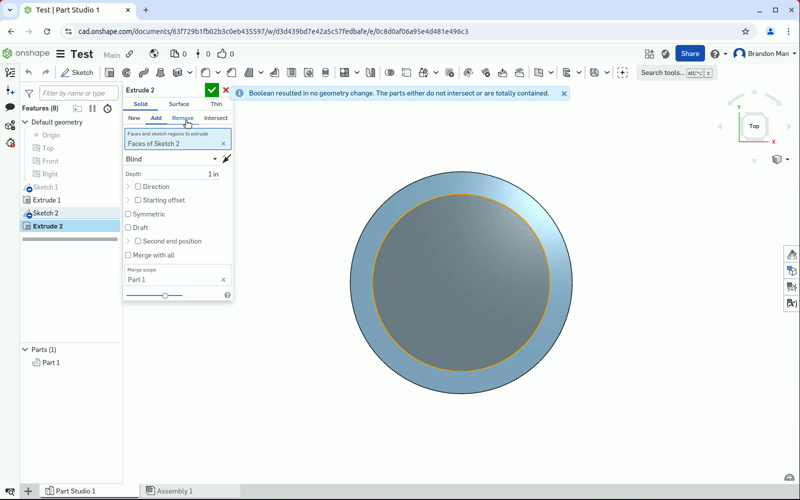
click(186, 120)
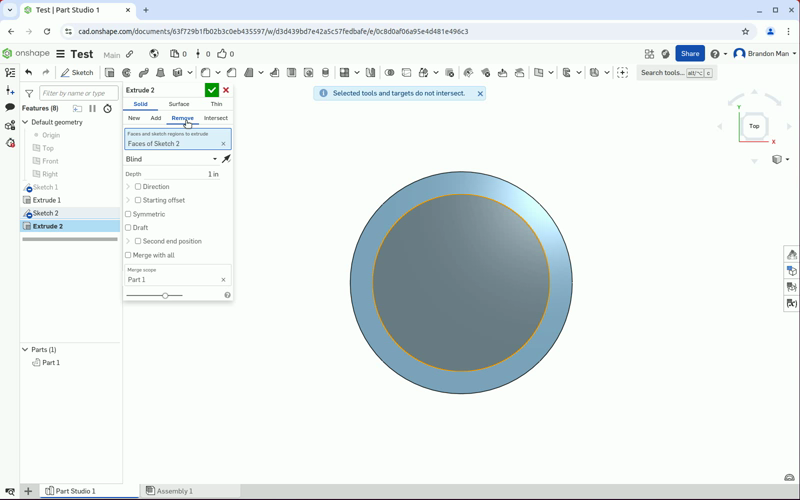
key(tab, 4)
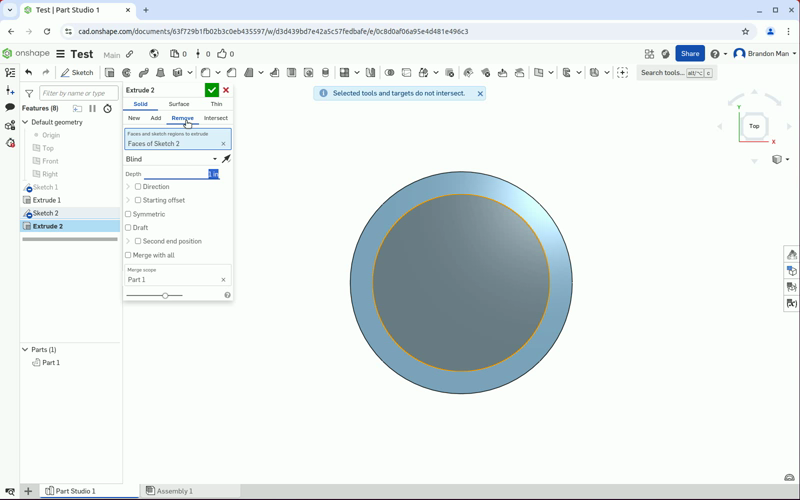
text(-30.57)
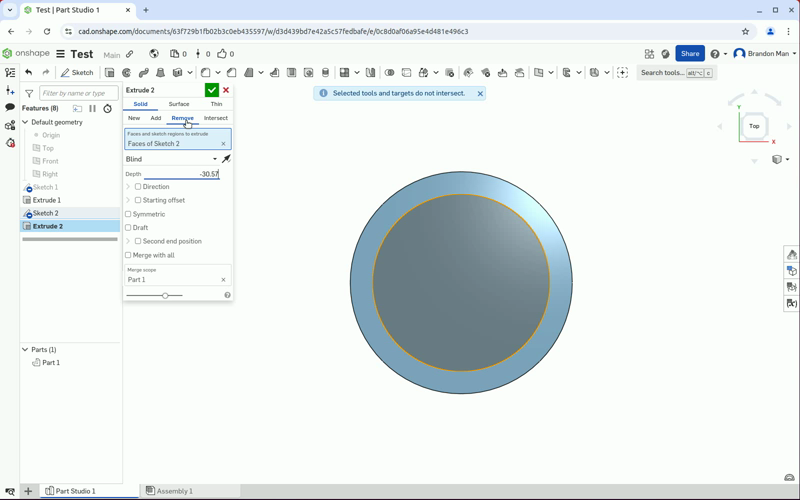
key(tab, 6)
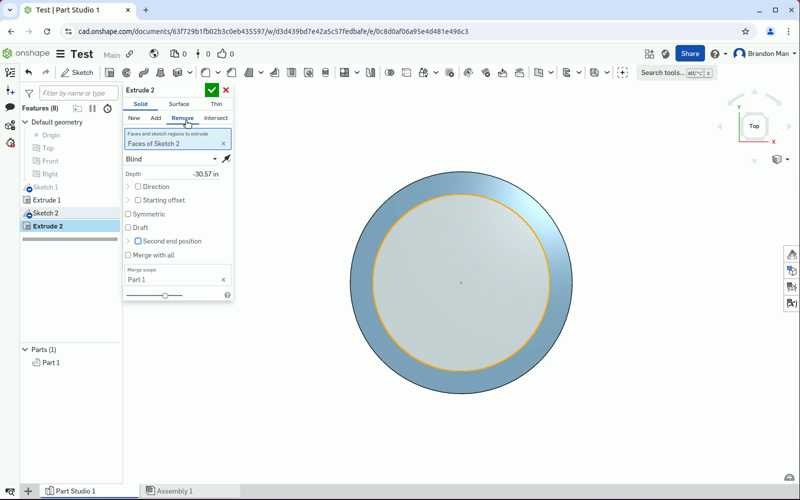
key(space)
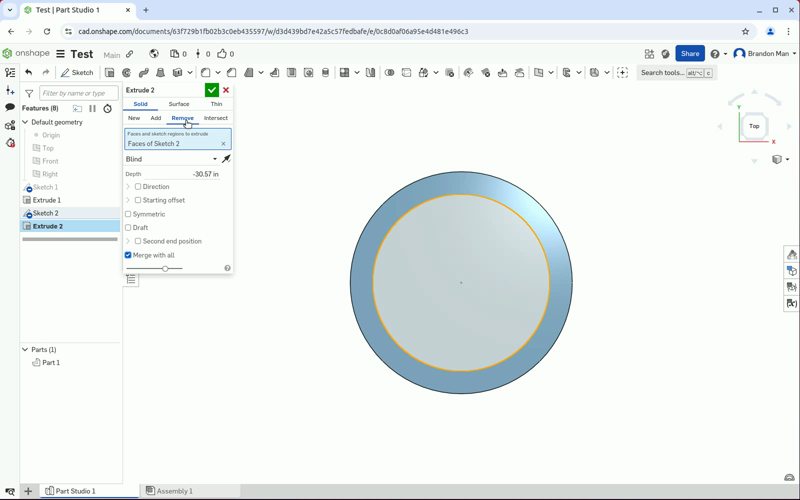
key(enter)
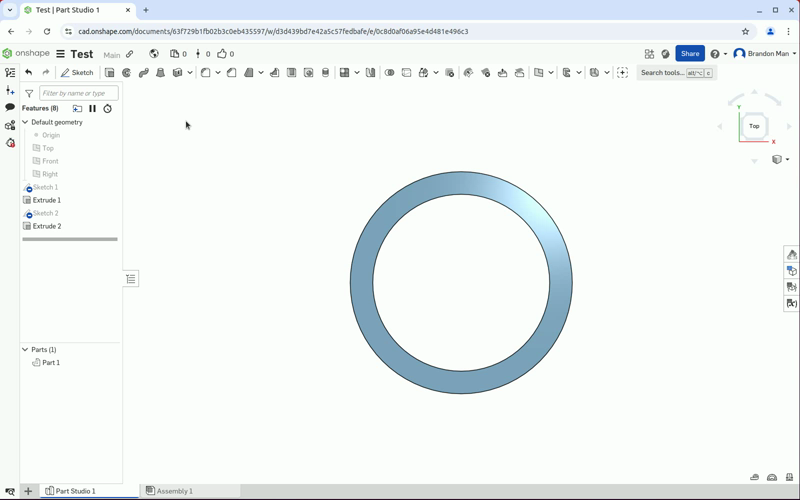
key(shift+h)
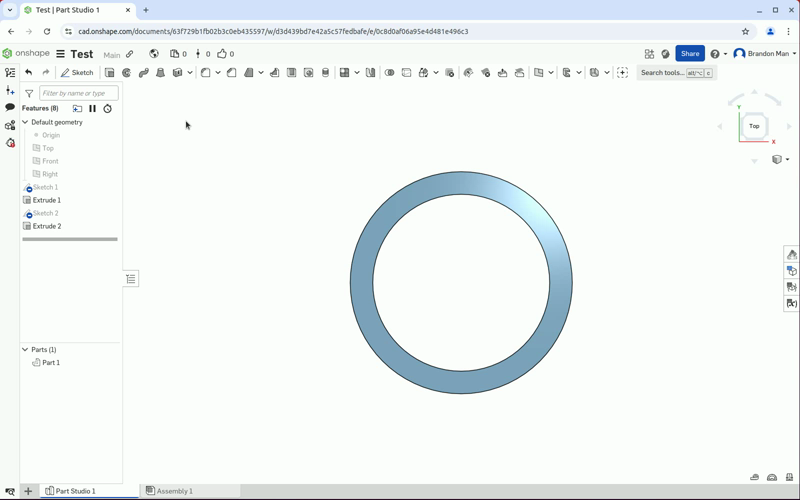
key(shift+h)
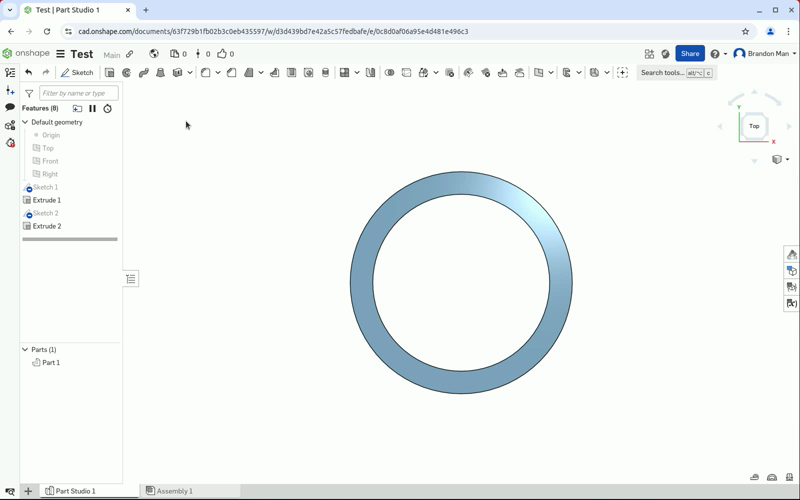
mouse_move(73, 189)
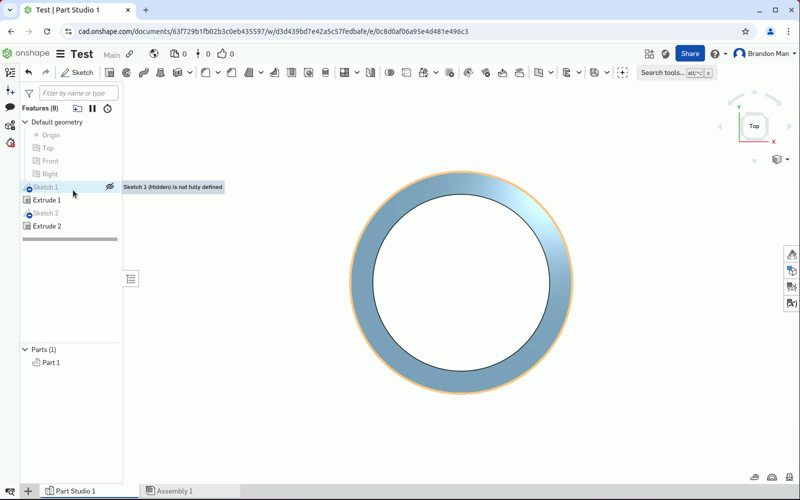
click(73, 189)
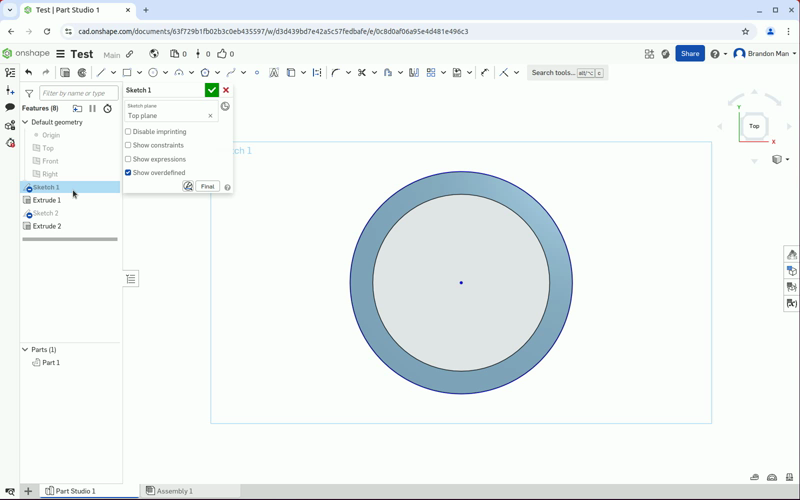
mouse_move(229, 92)
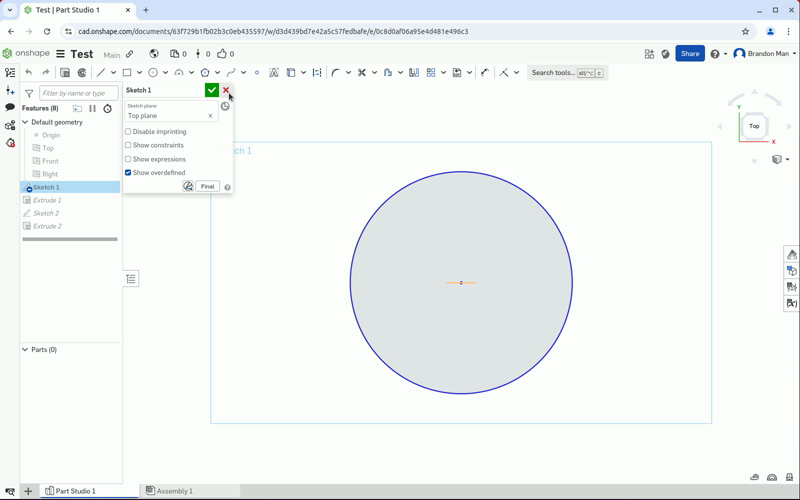
click(229, 92)
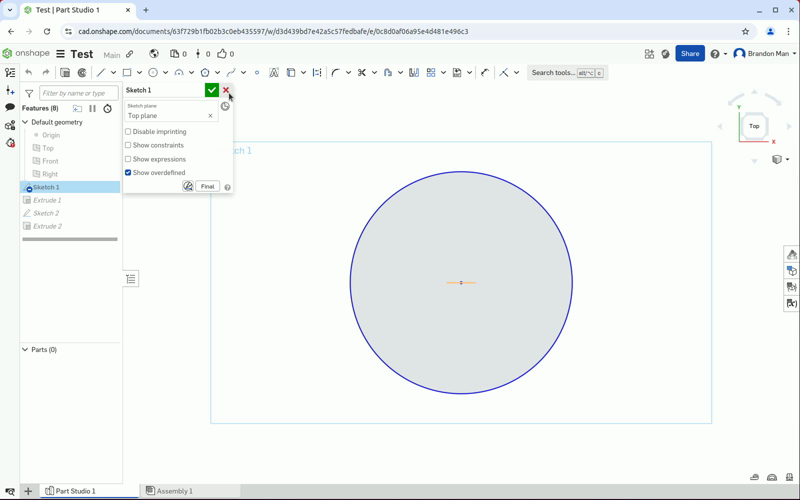
key(shift+s)
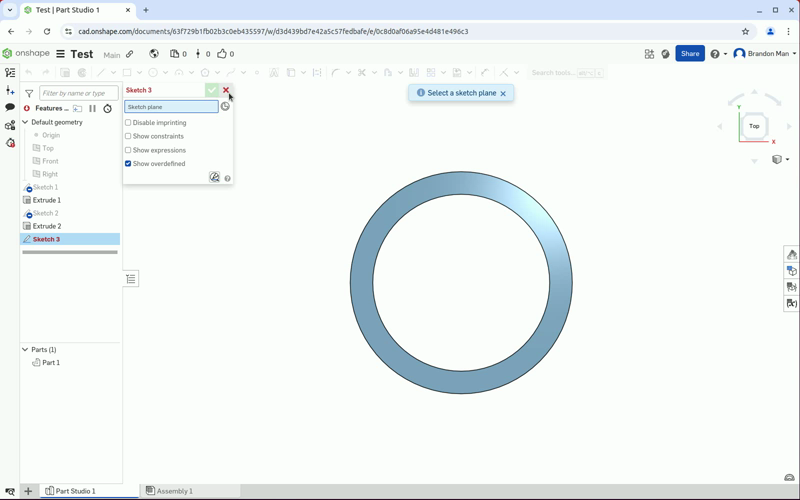
mouse_move(73, 150)
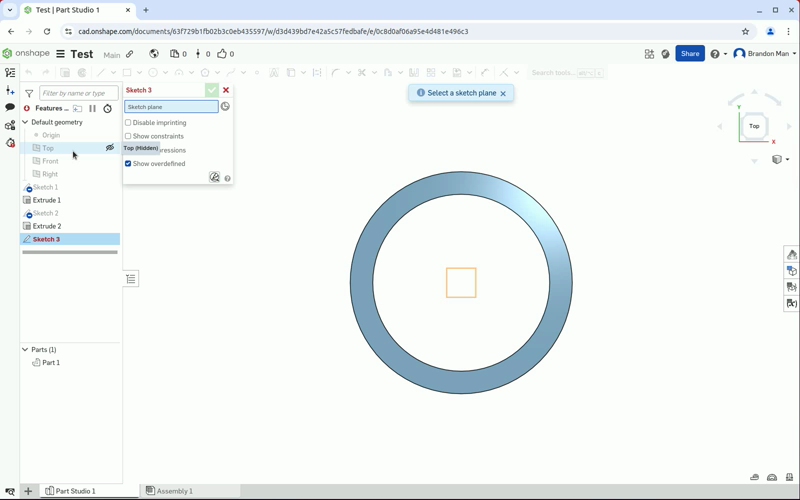
click(73, 150)
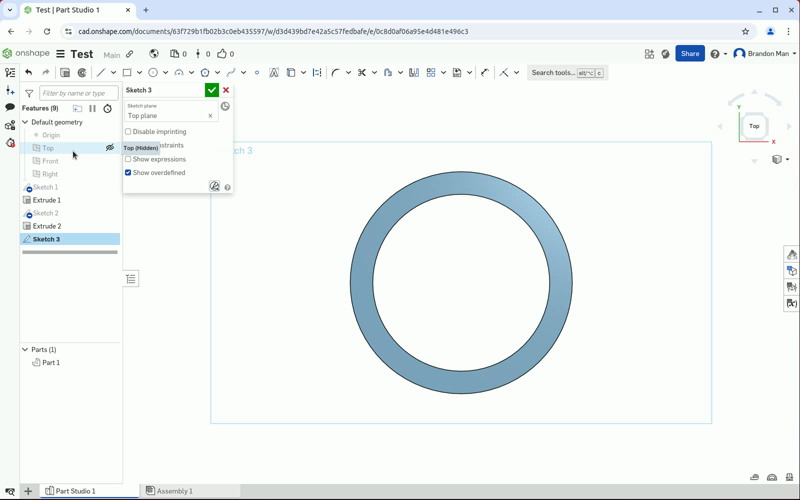
mouse_move(73, 352)
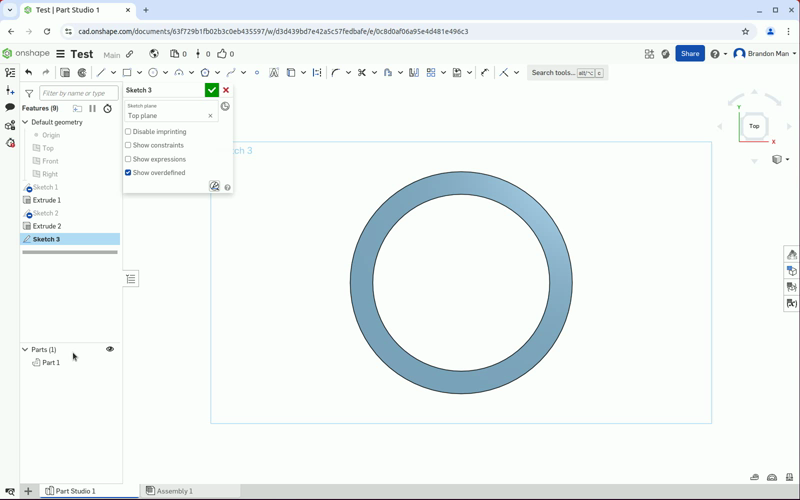
key(y)
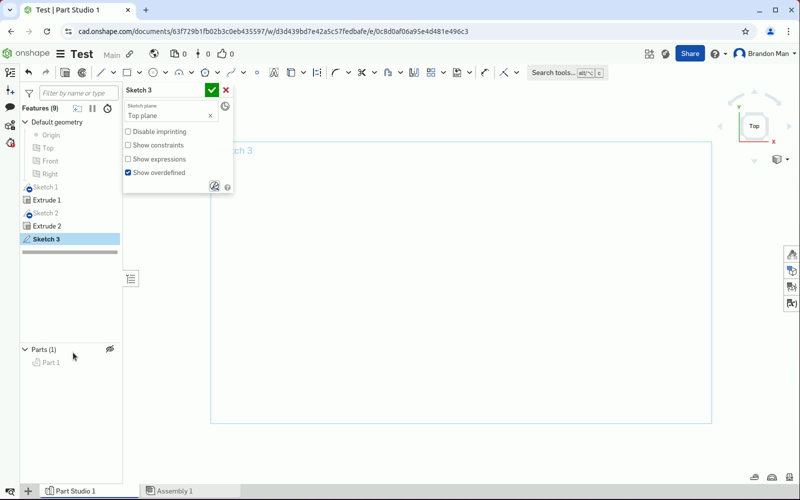
key(c)
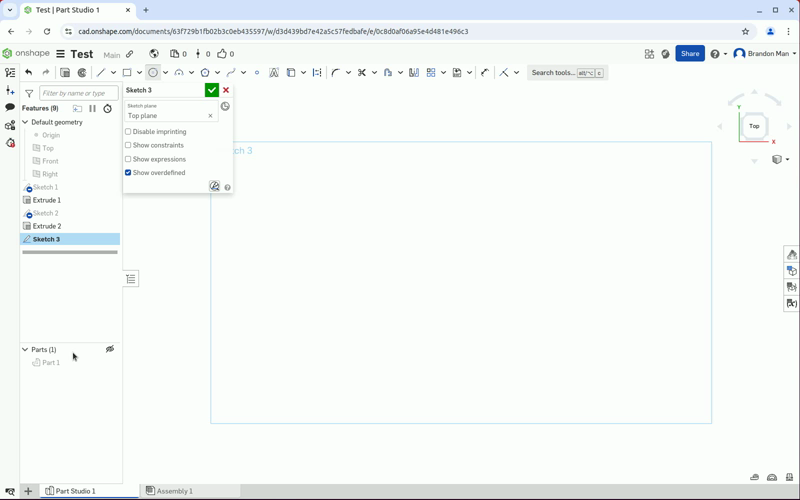
key_down(shift)
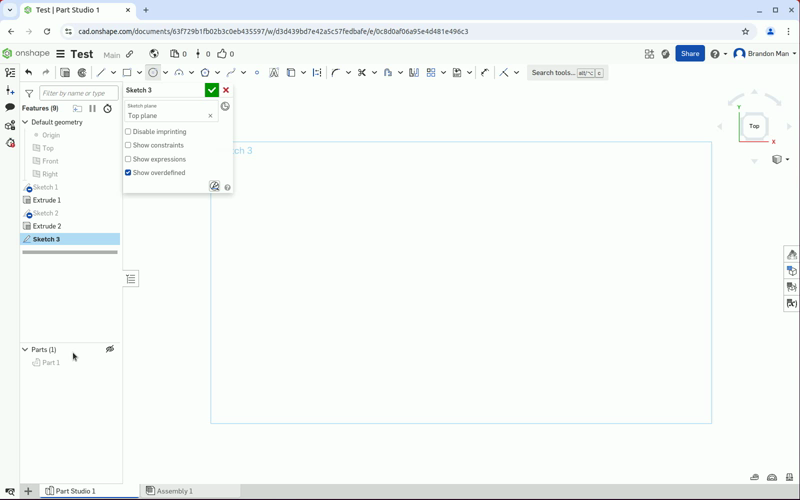
mouse_move(461, 282)
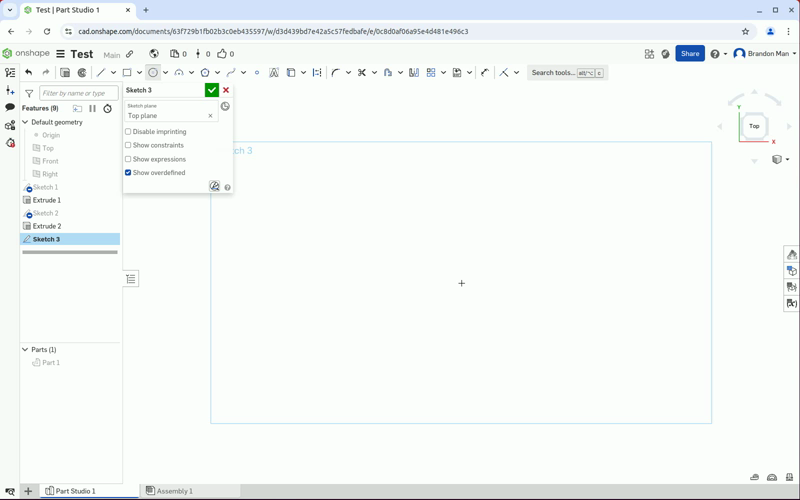
click(461, 282)
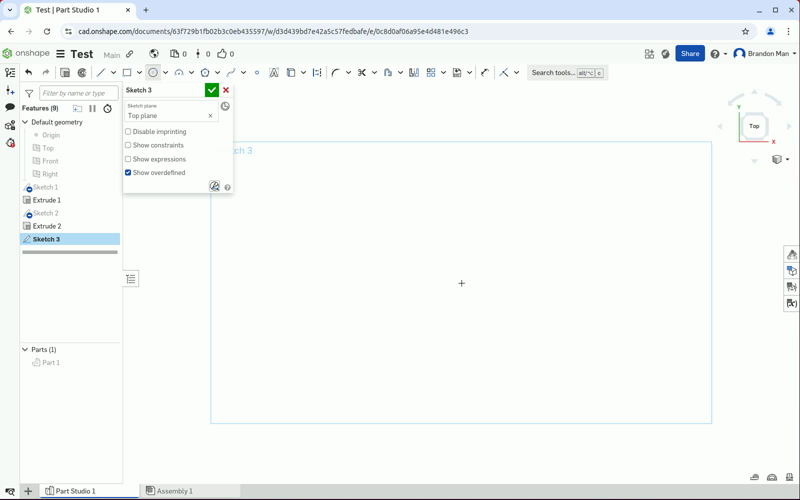
key_up(shift)
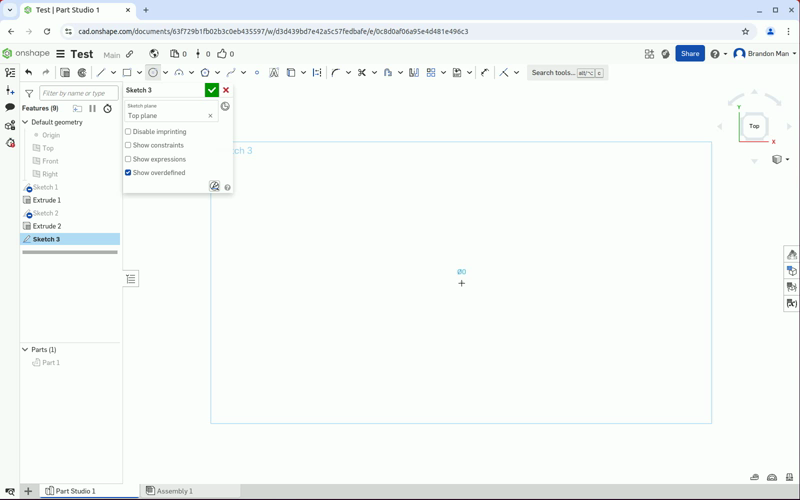
mouse_move(524, 282)
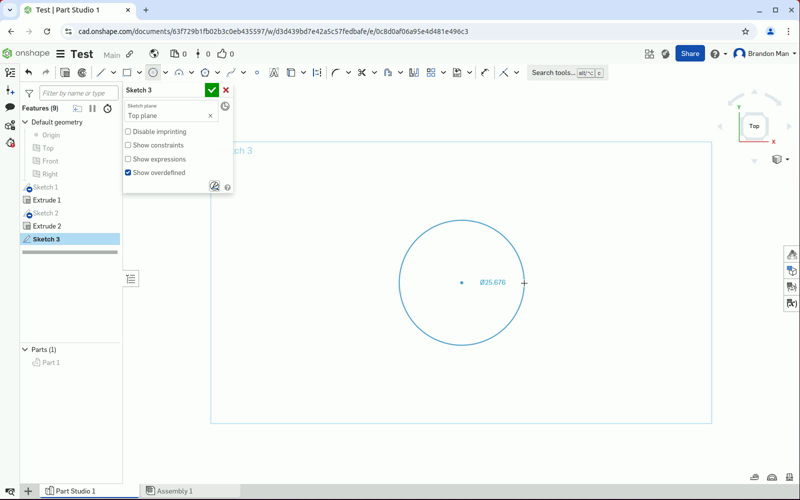
click(524, 282)
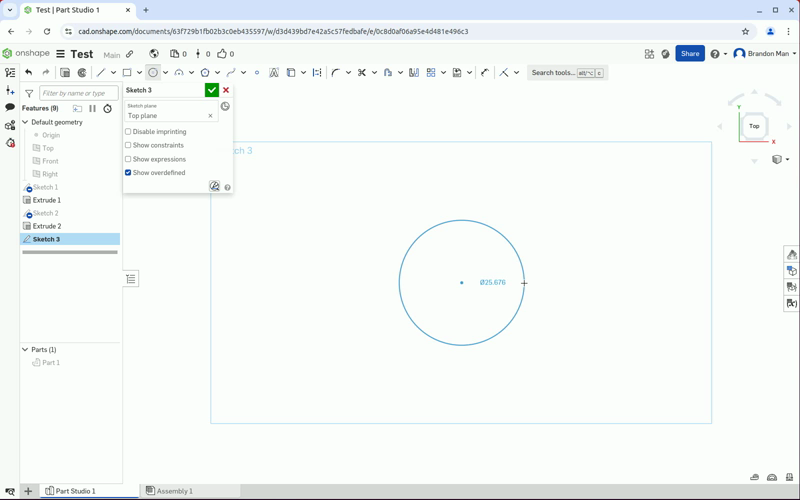
key(esc)
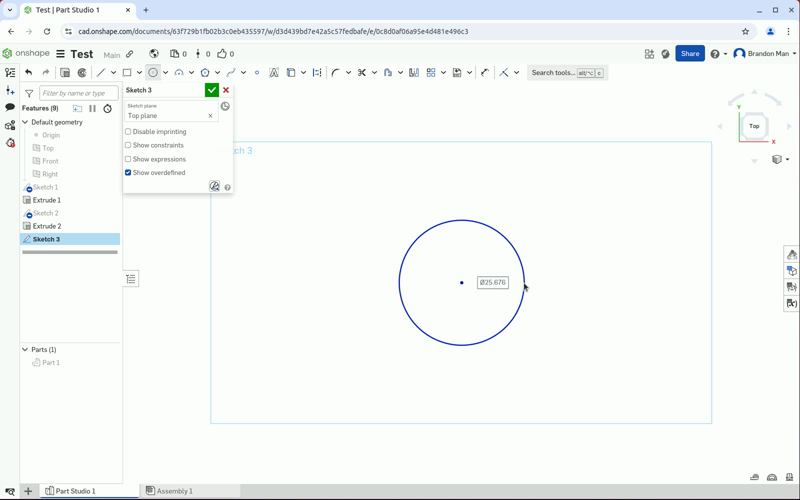
key(c)
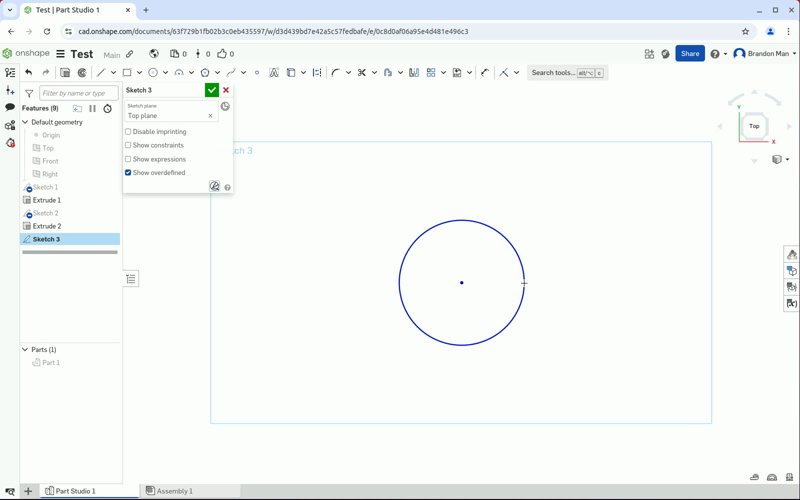
key_down(shift)
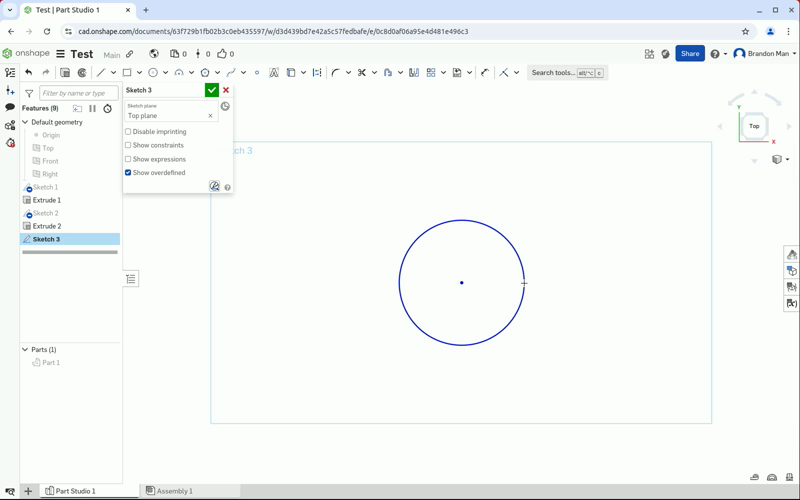
mouse_move(461, 282)
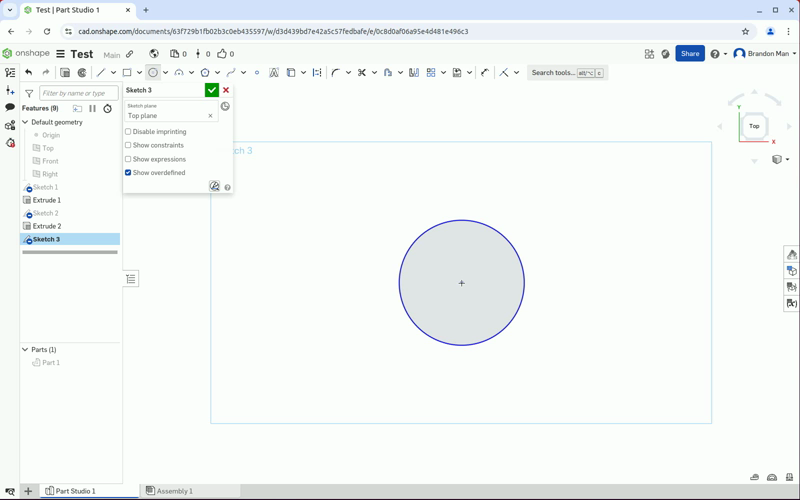
click(461, 282)
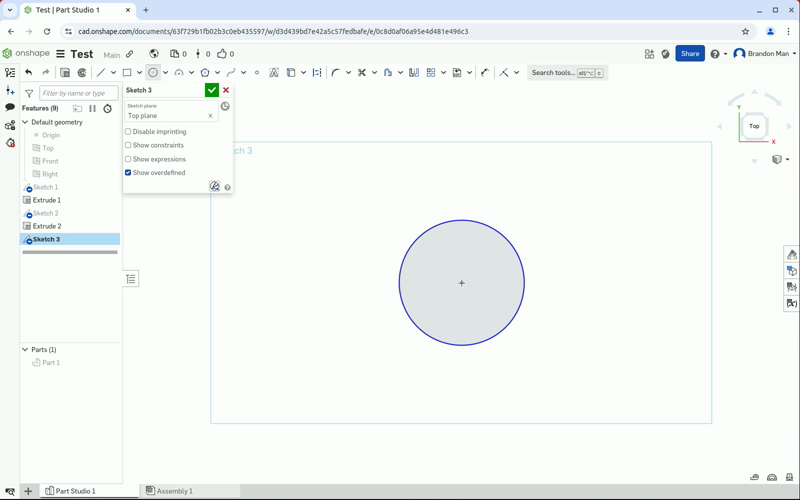
key_up(shift)
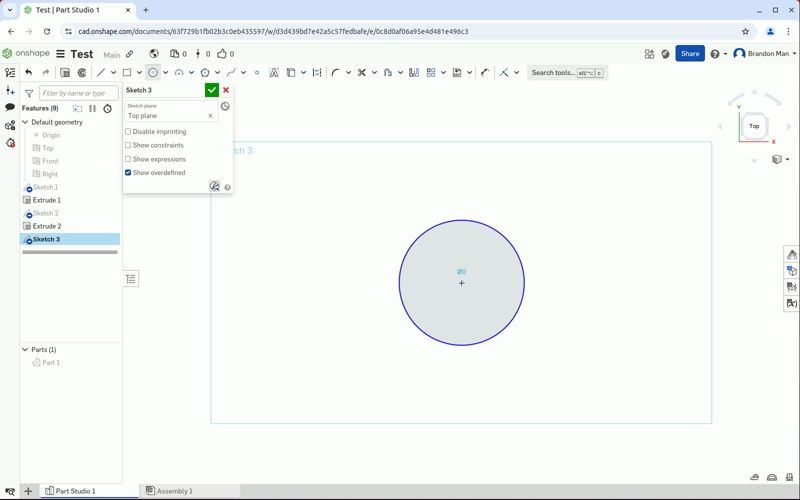
mouse_move(503, 282)
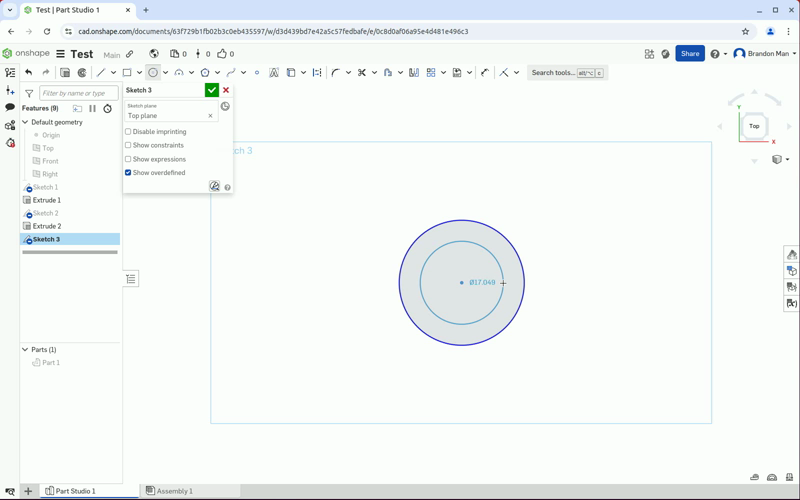
click(503, 282)
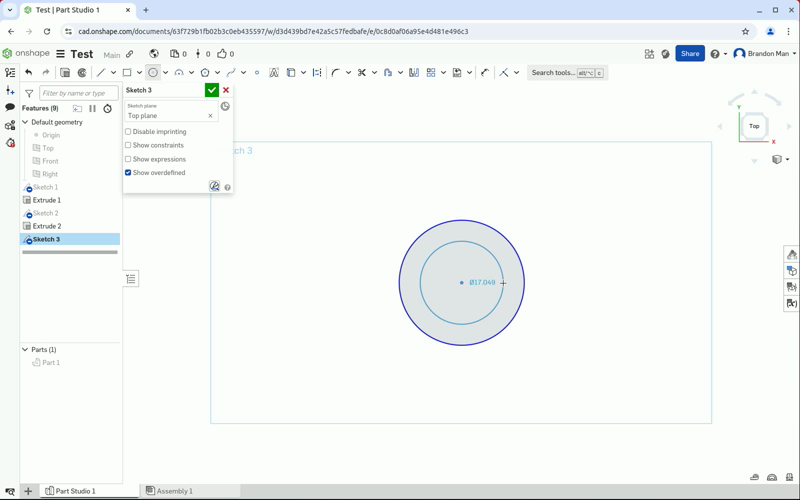
key(esc)
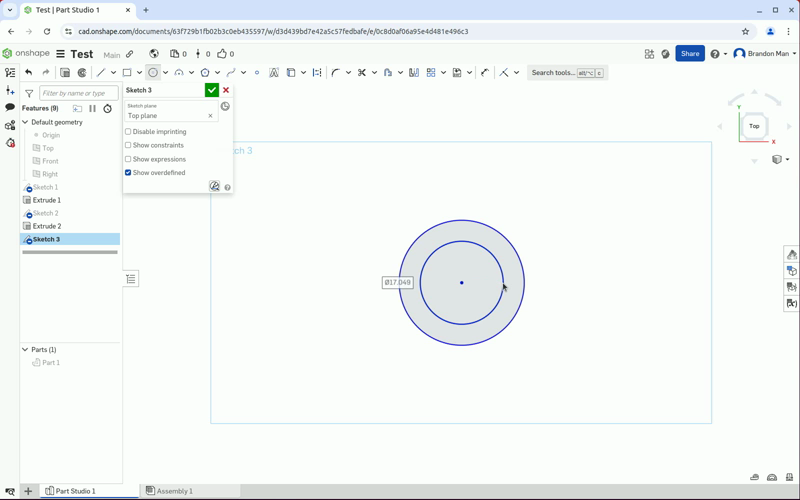
mouse_move(432, 328)
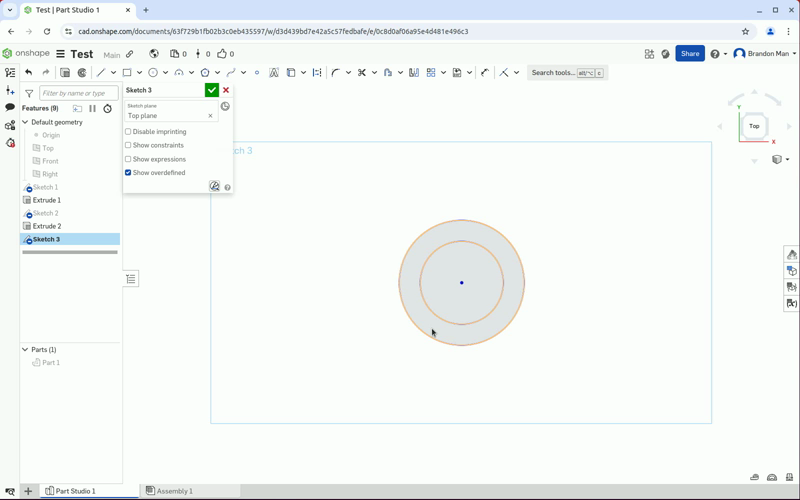
click(432, 328)
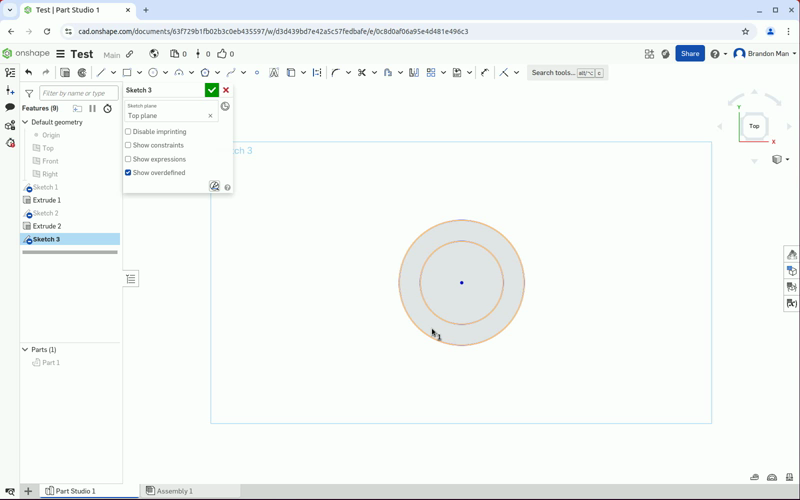
mouse_move(73, 352)
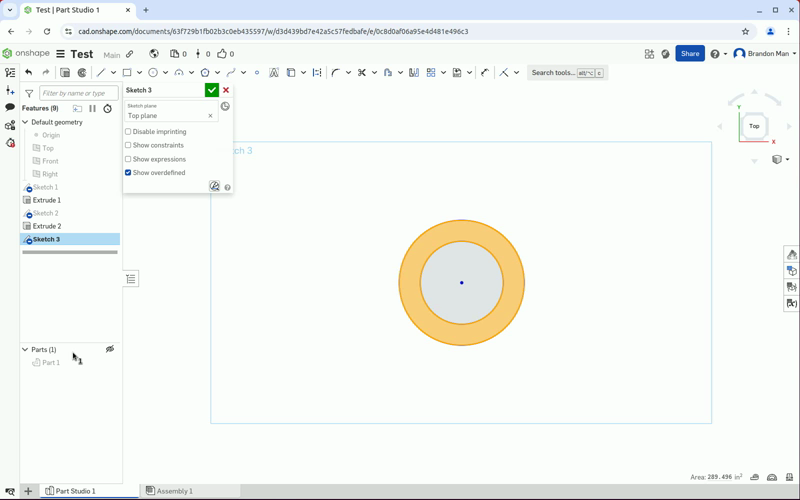
key(shift+y)
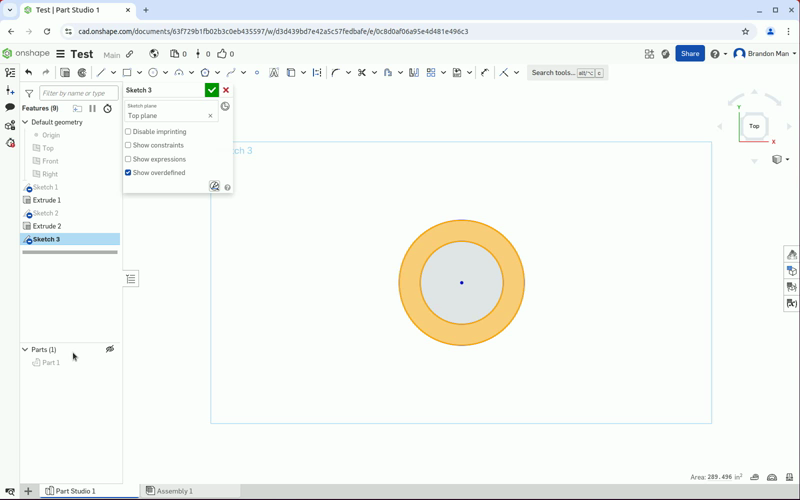
key(shift+e)
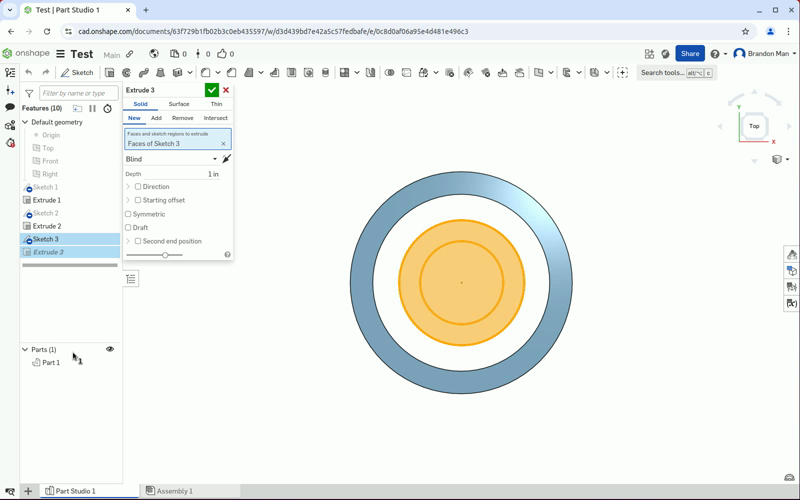
mouse_move(143, 106)
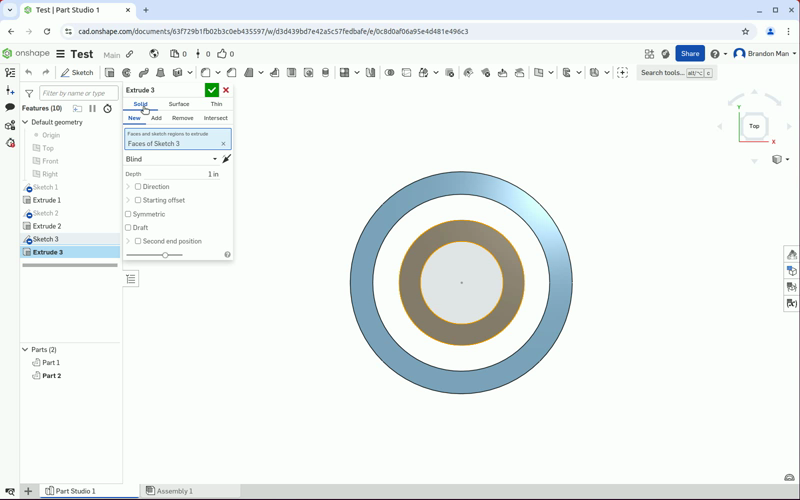
click(143, 106)
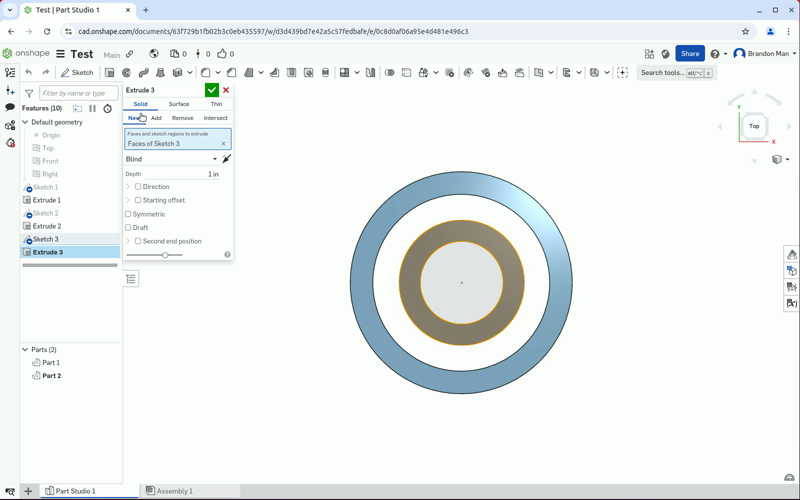
mouse_move(137, 120)
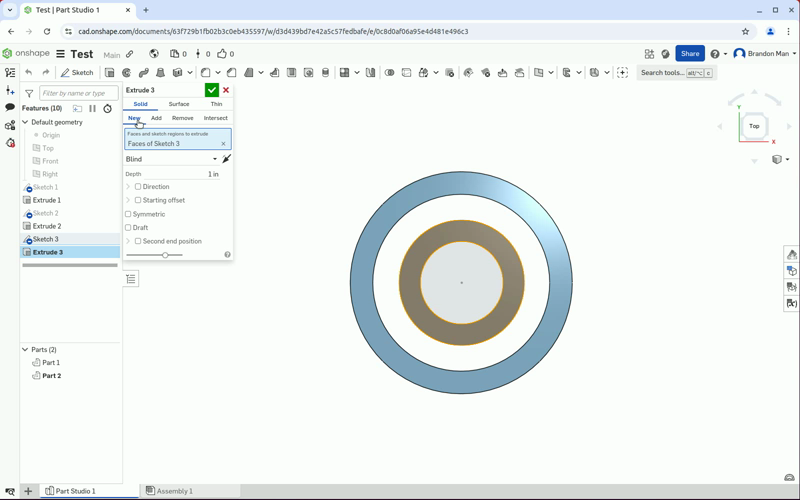
click(137, 120)
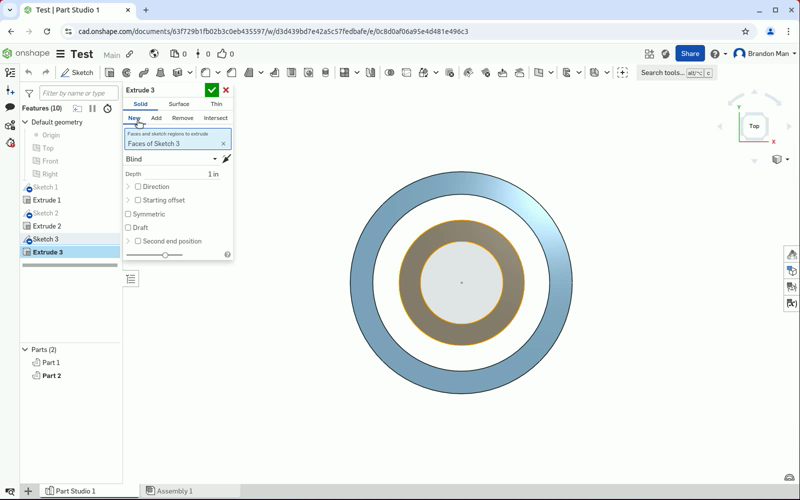
key(tab, 4)
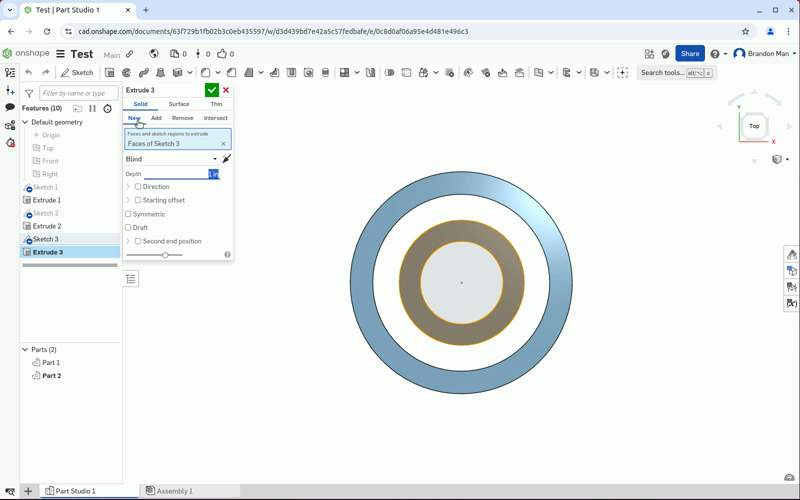
text(4.092)
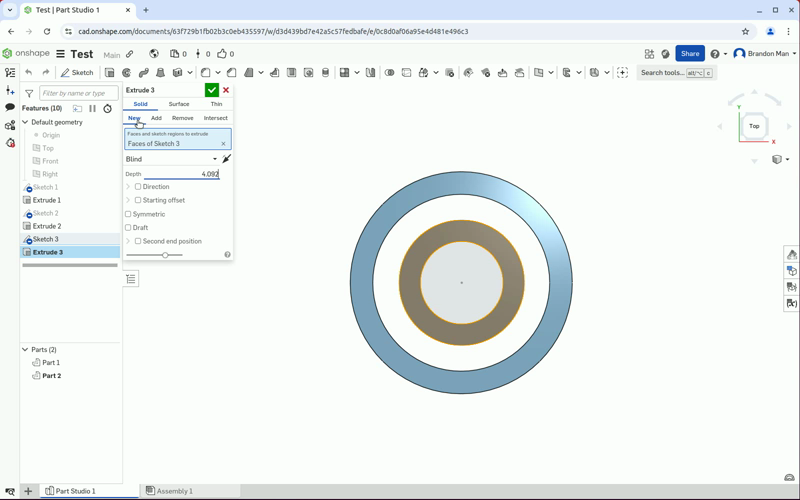
key(enter)
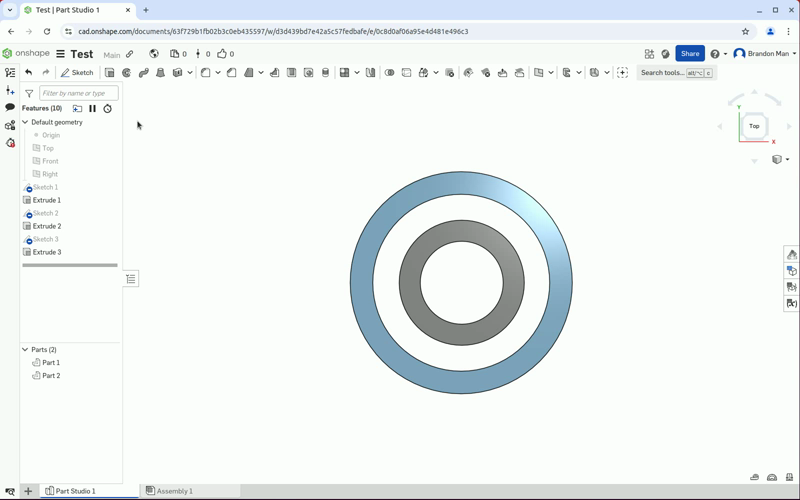
key(shift+h)
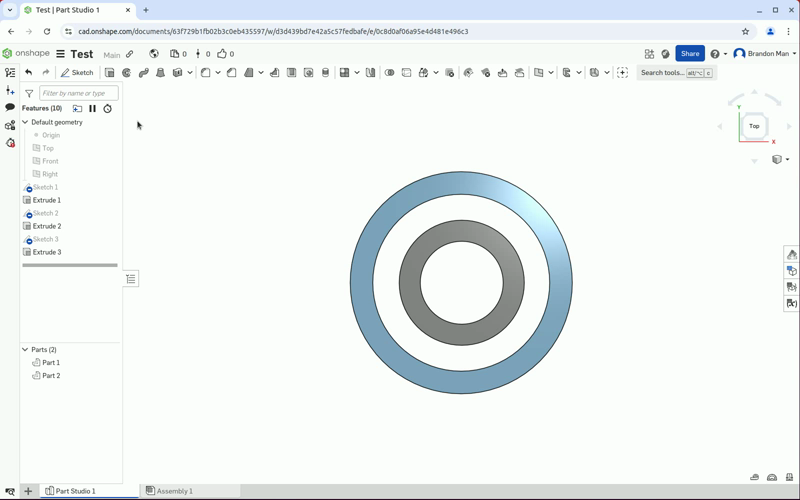
key(shift+h)
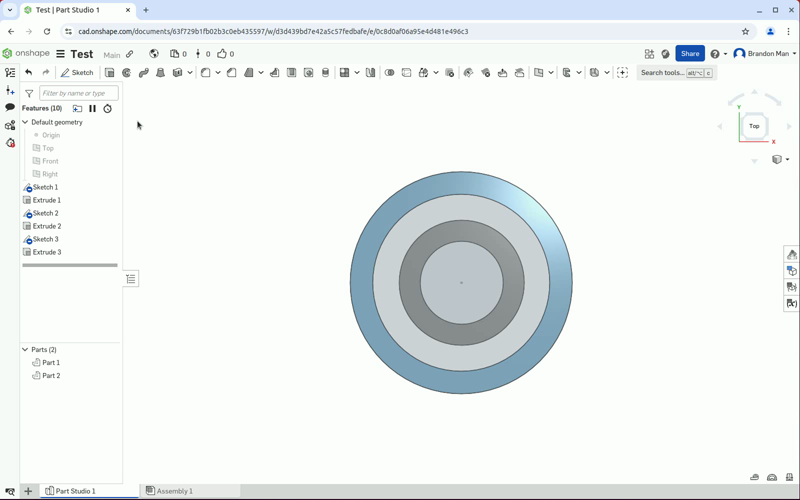
key(shift+7)
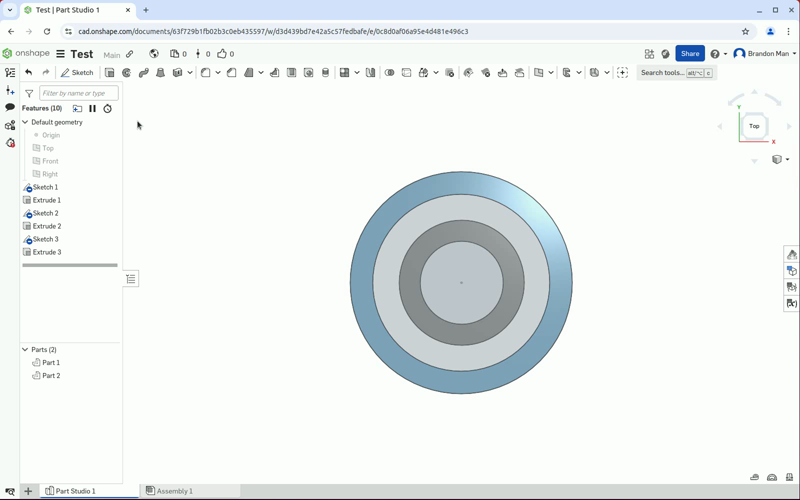
key(up, 3)
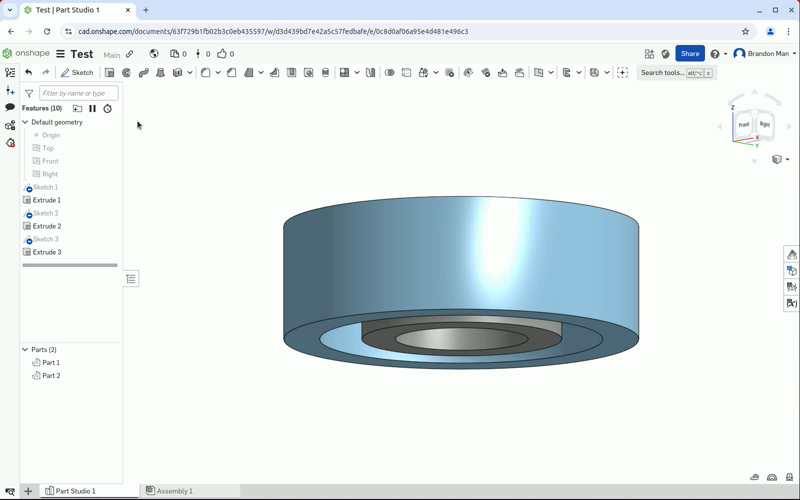
key(left, 3)
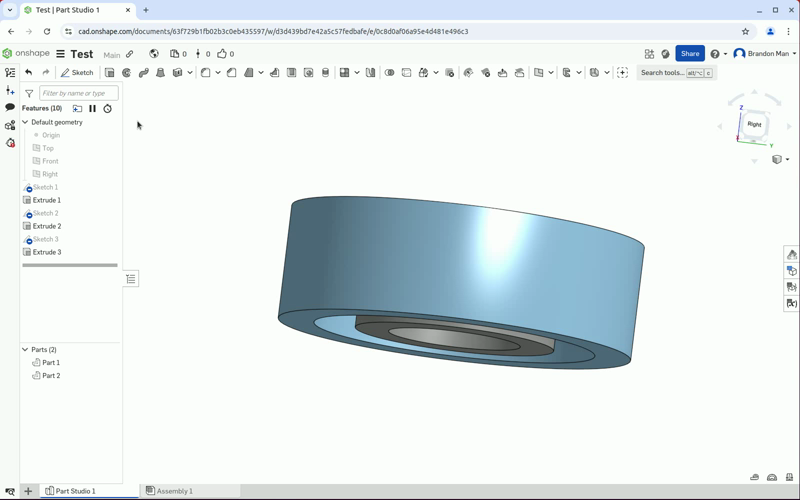
key(right, 3)
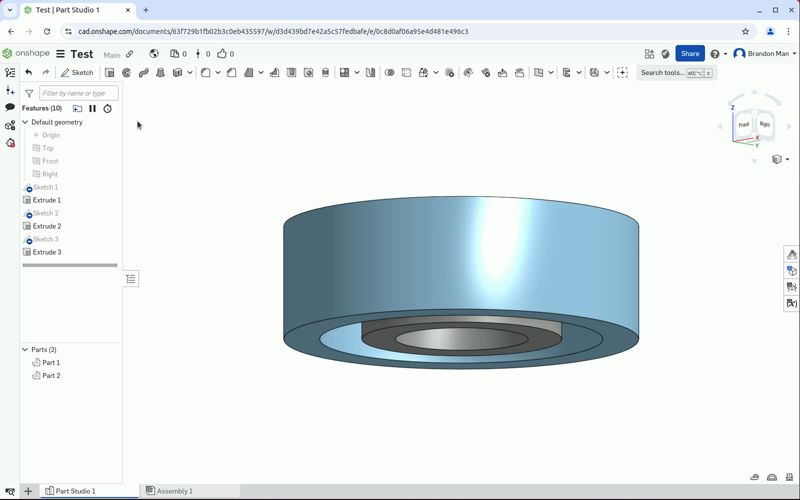
key(down, 3)
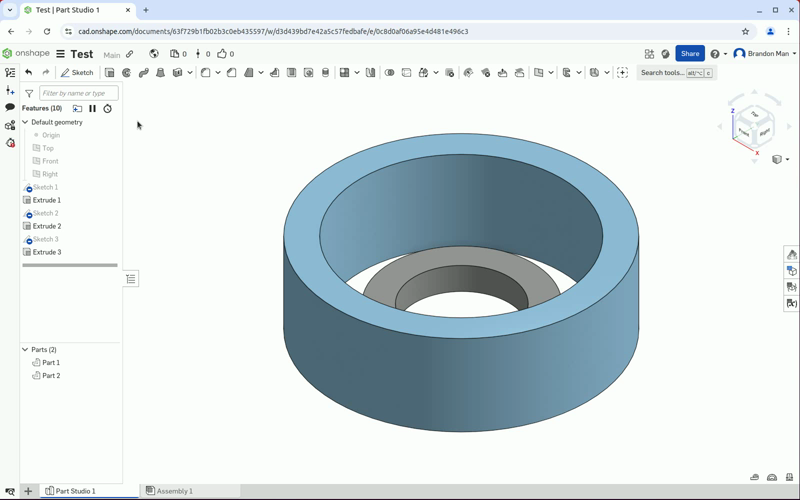
mouse_move(73, 189)
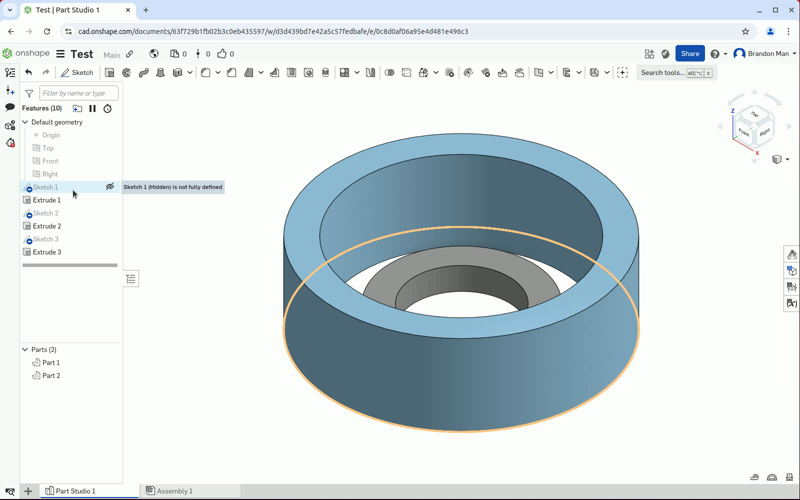
click(73, 189)